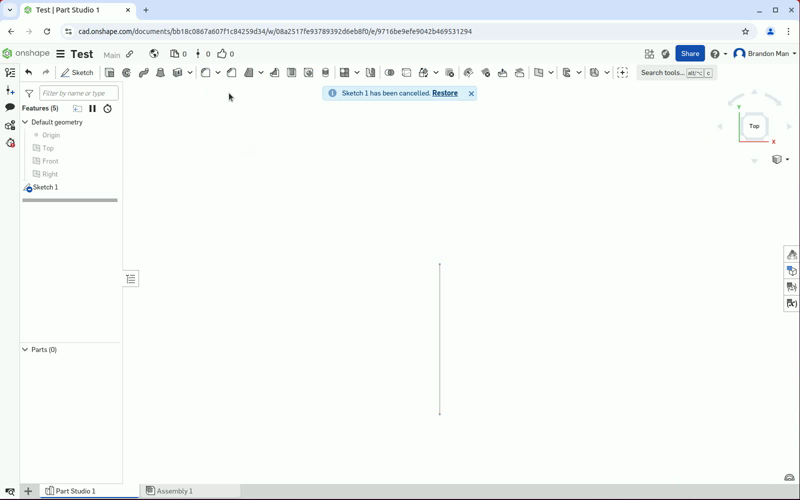
key(shift+h)
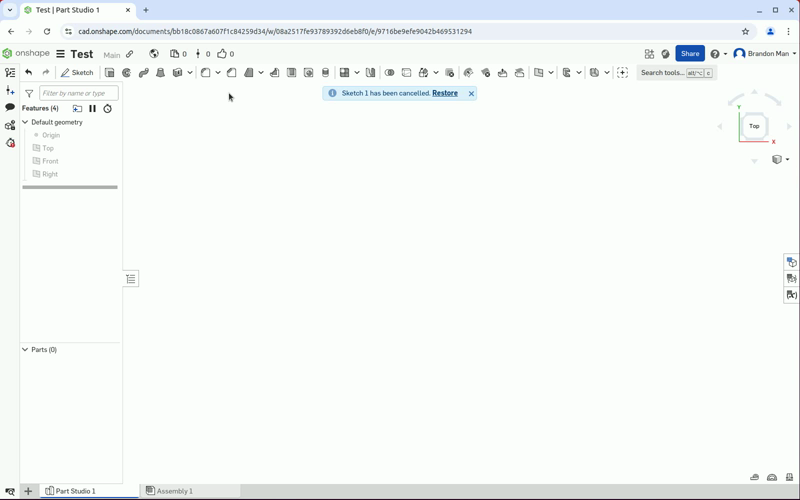
mouse_move(73, 352)
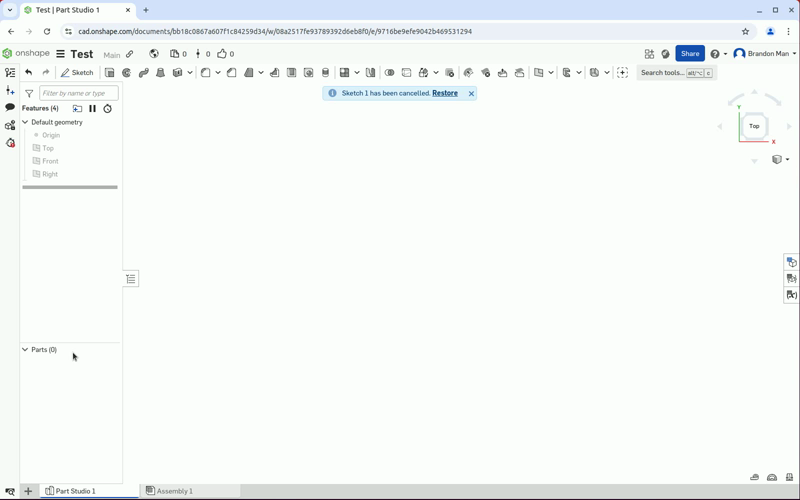
key(y)
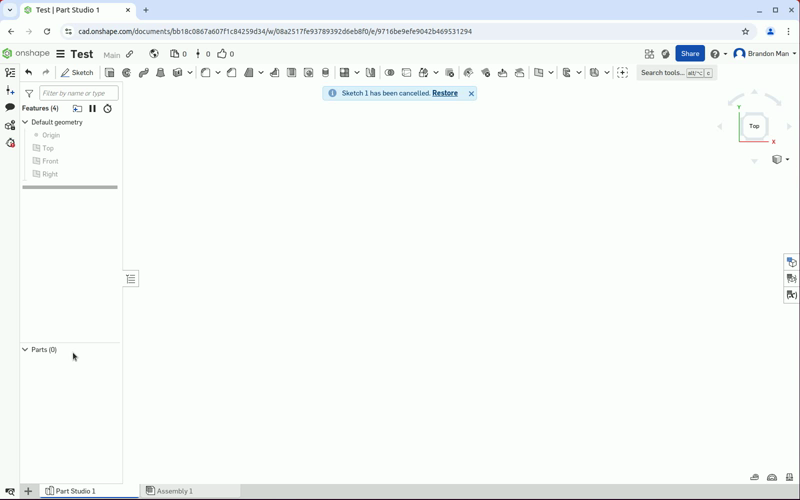
key(shift+p)
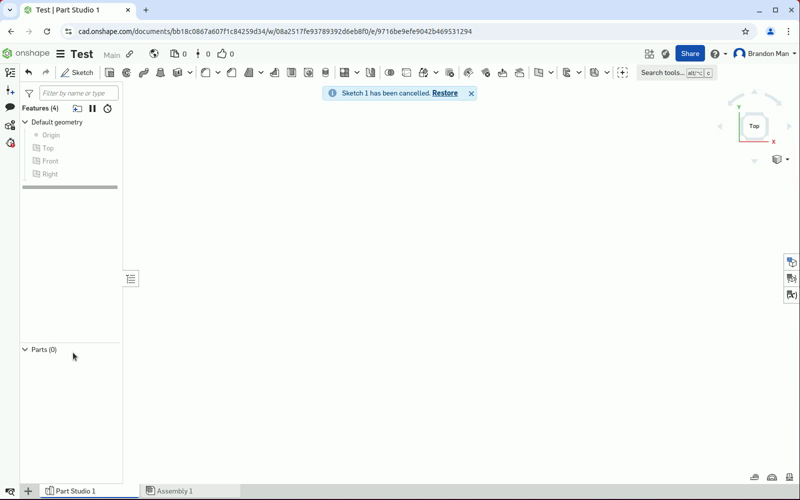
key(space)
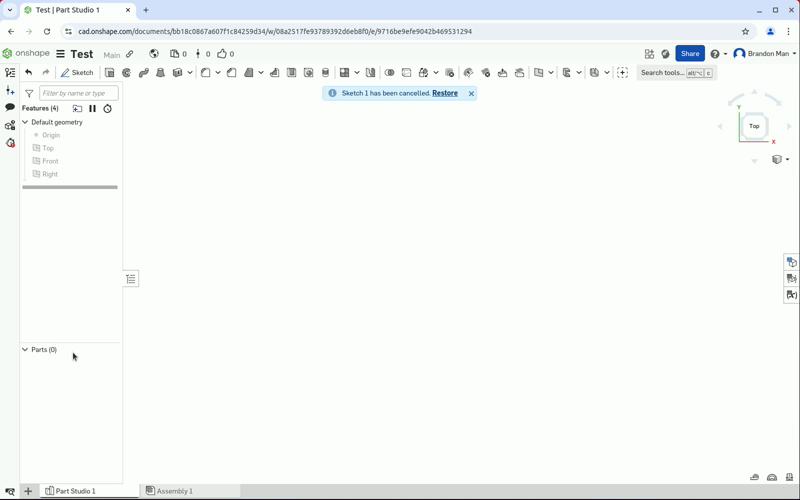
key_down(shift)
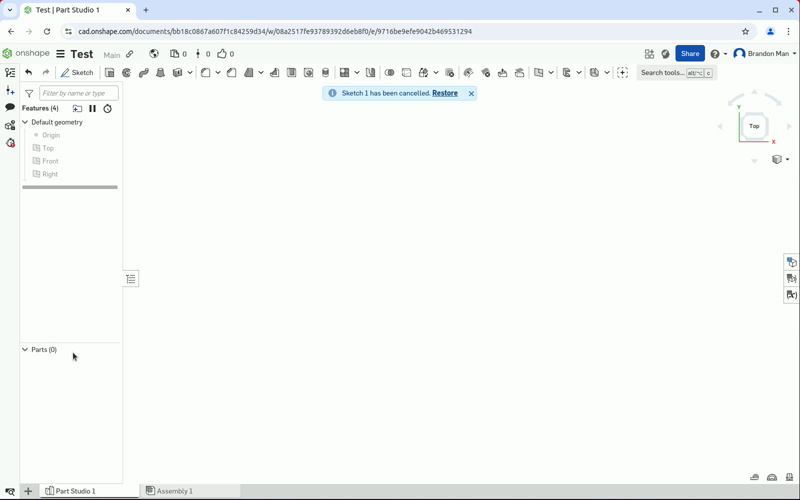
key(up)
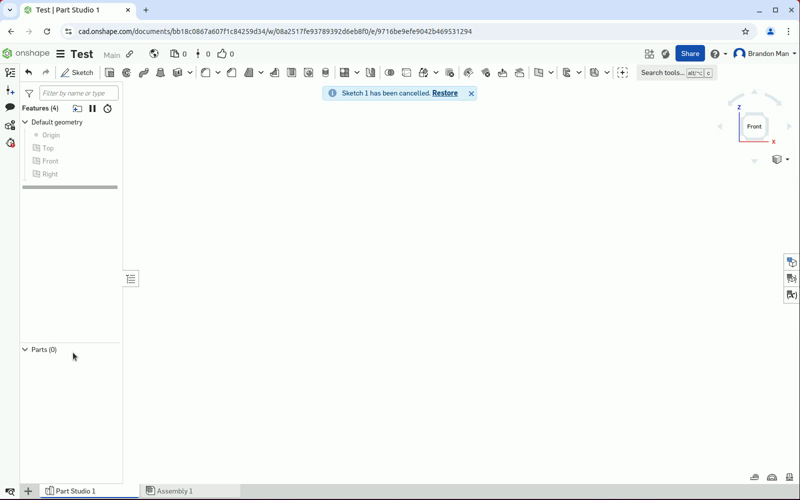
key_up(shift)
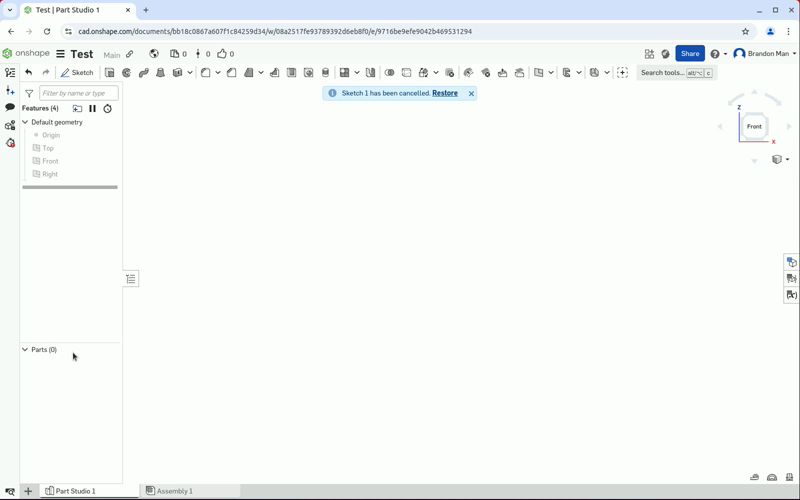
mouse_move(73, 352)
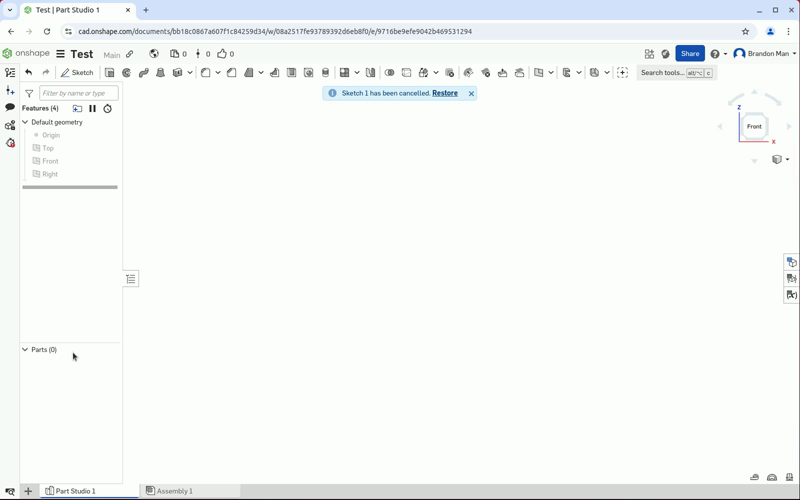
key(shift+y)
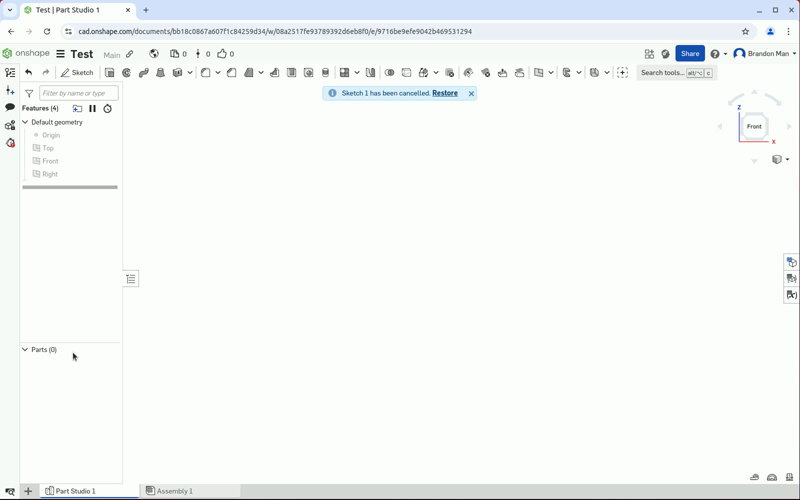
key(shift+s)
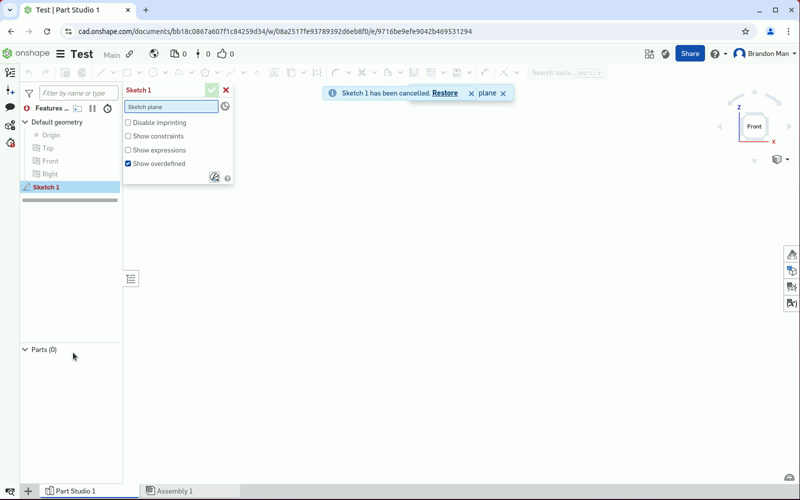
mouse_move(73, 163)
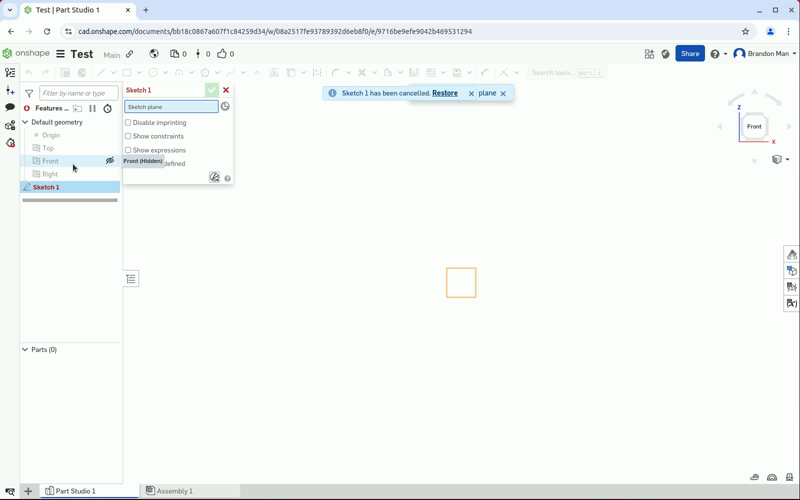
click(73, 163)
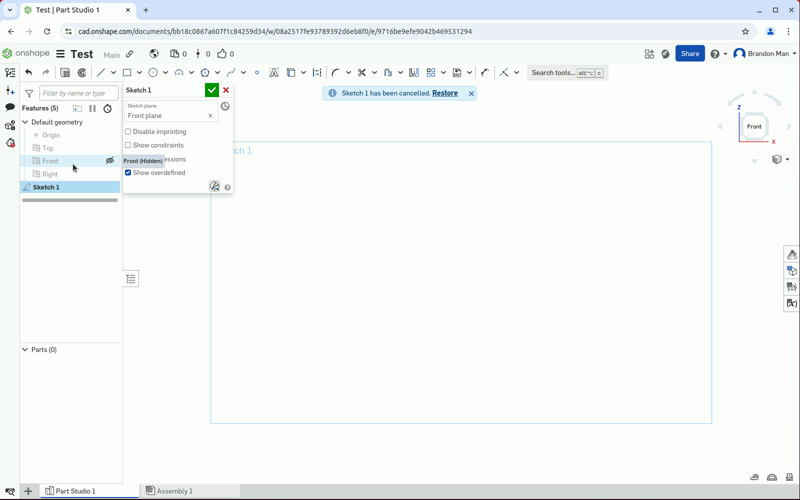
mouse_move(73, 352)
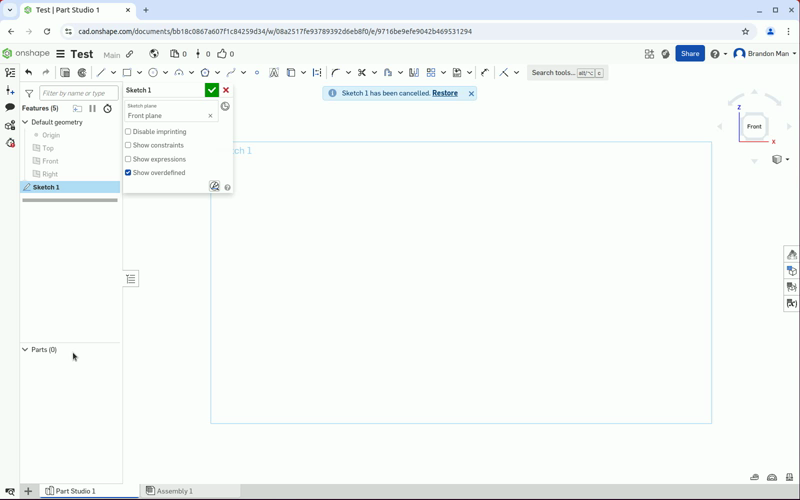
key(y)
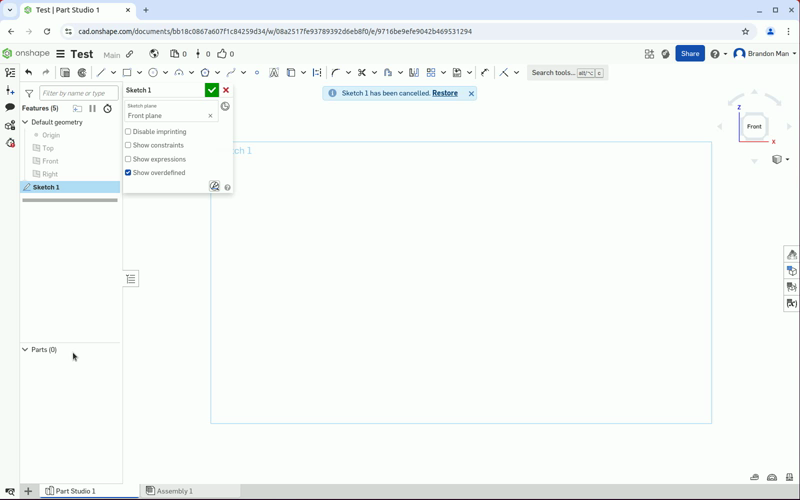
key(c)
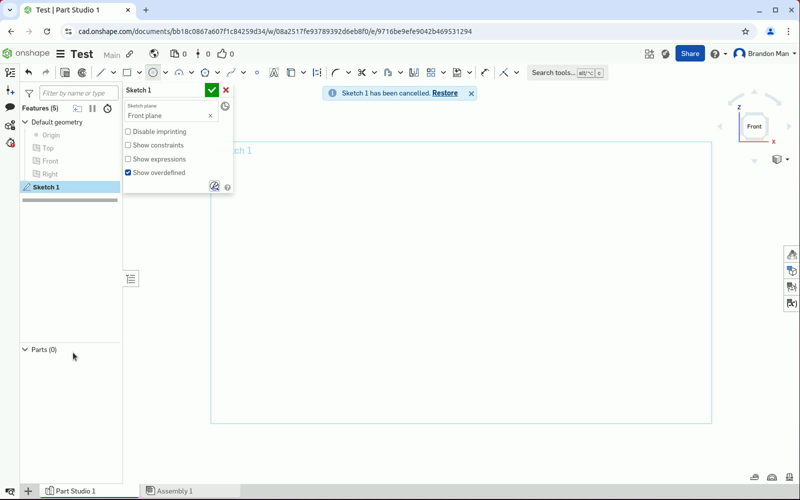
key_down(shift)
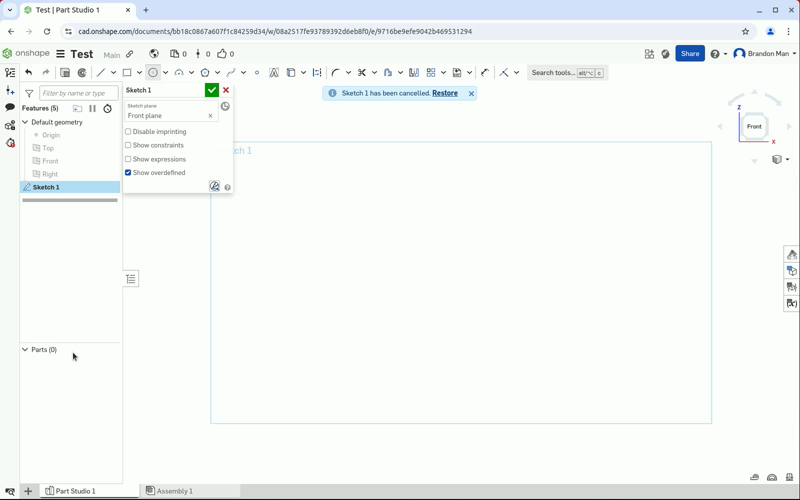
mouse_move(468, 282)
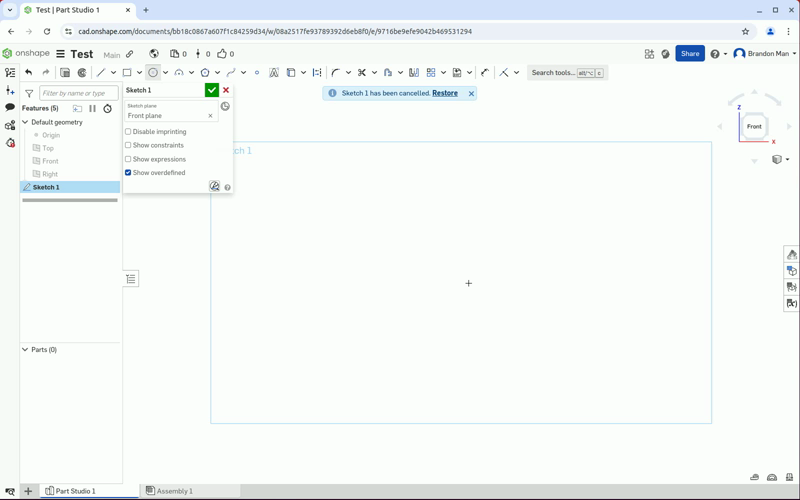
click(468, 282)
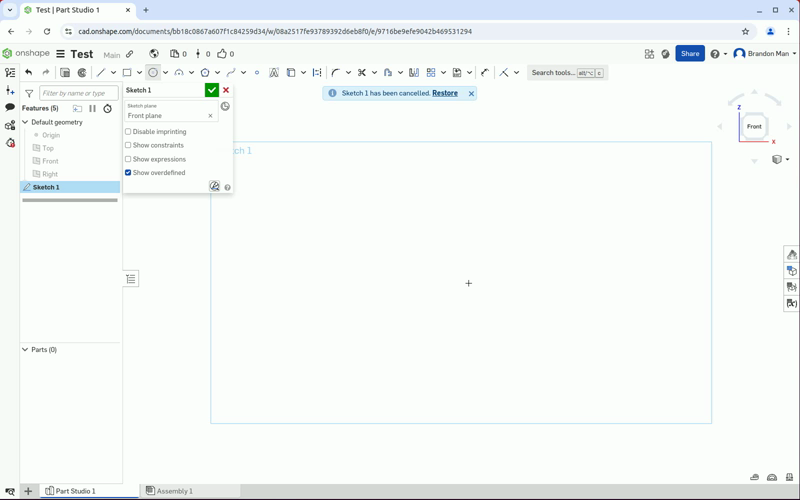
key_up(shift)
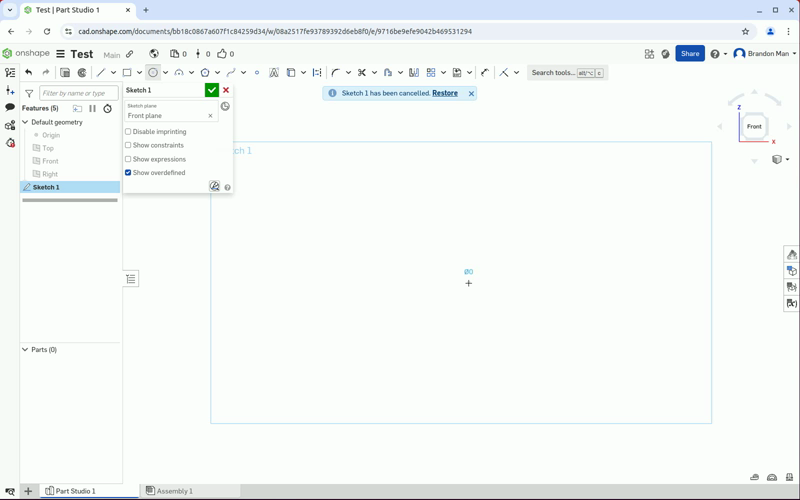
mouse_move(523, 282)
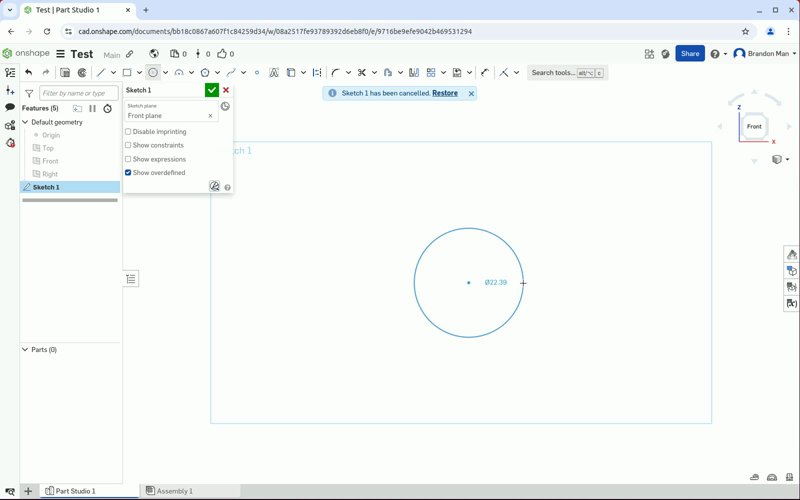
click(523, 282)
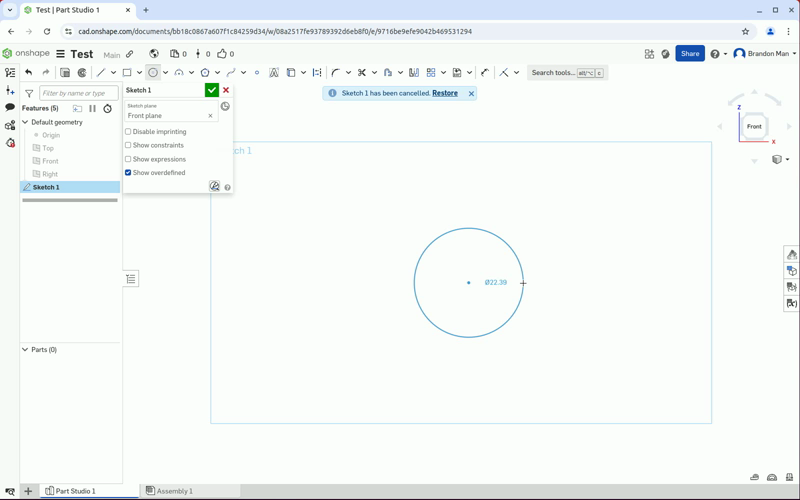
key(esc)
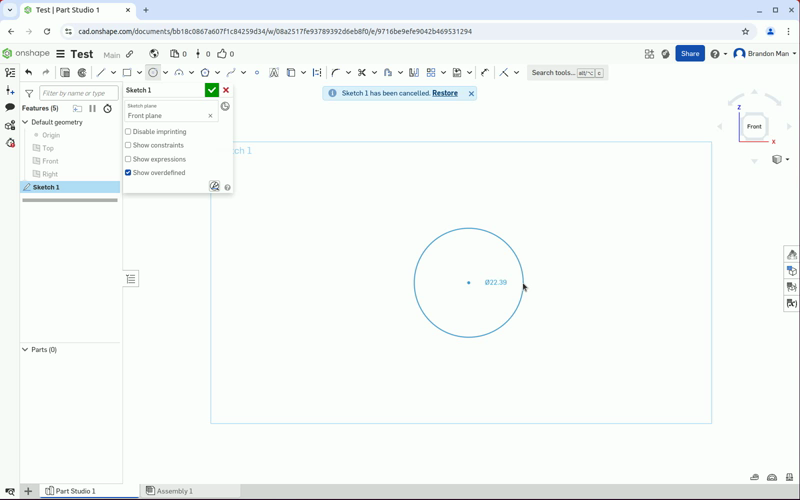
mouse_move(439, 304)
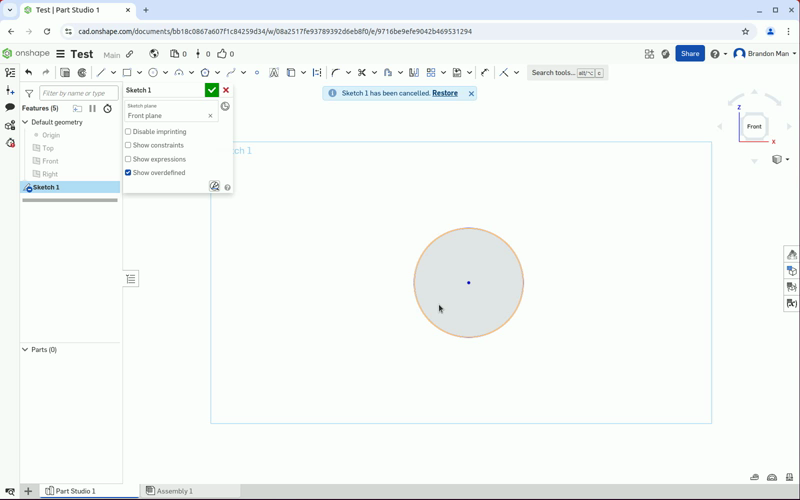
click(439, 304)
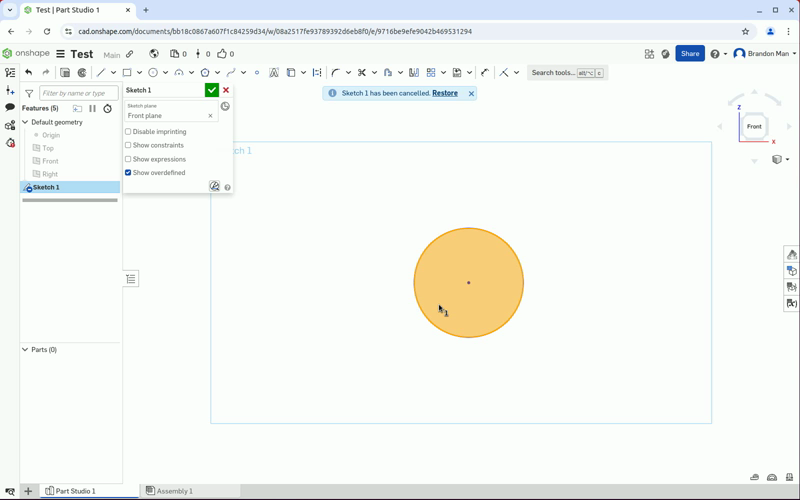
mouse_move(73, 352)
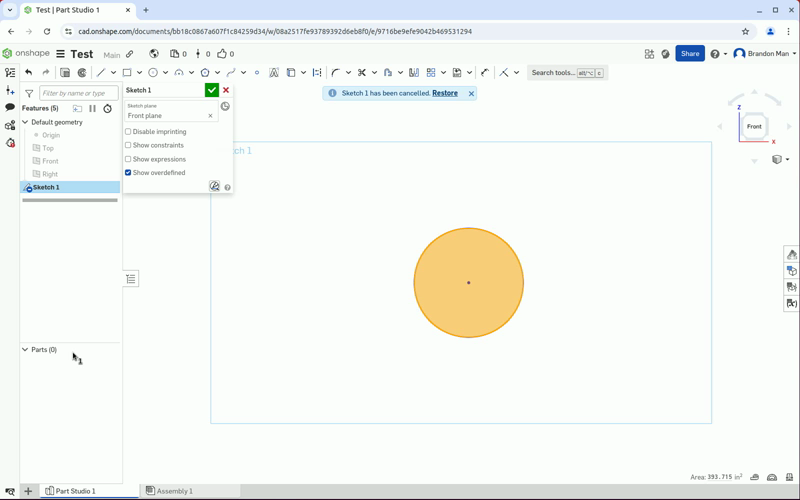
key(shift+y)
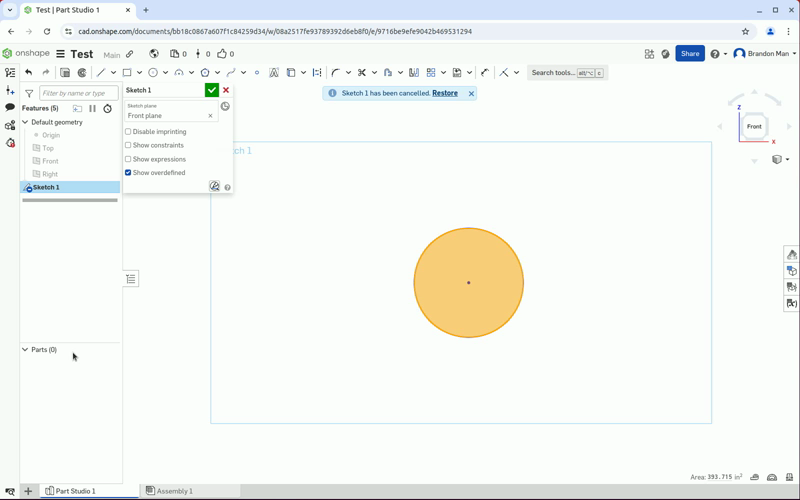
key(shift+e)
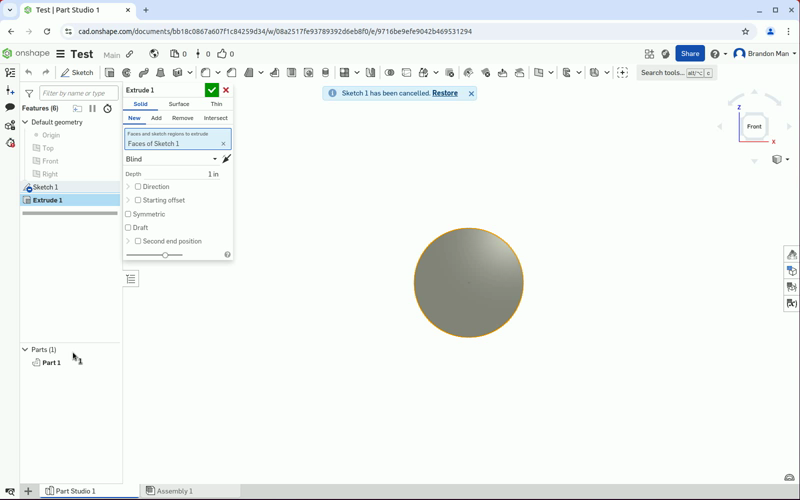
mouse_move(143, 106)
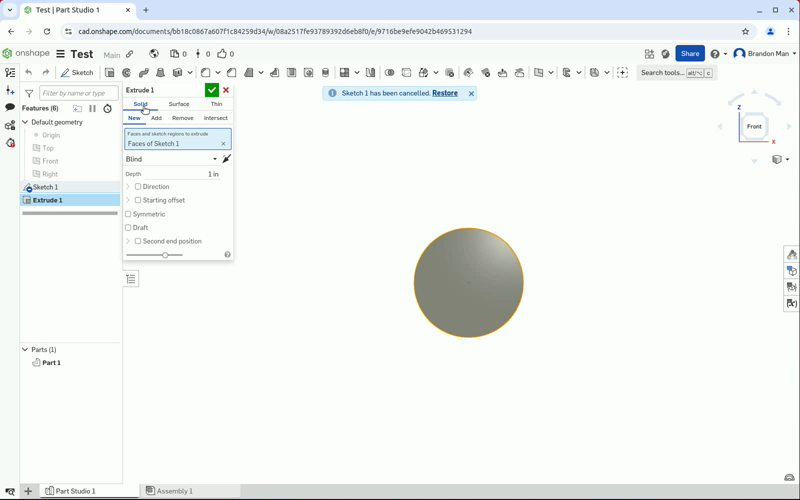
click(143, 106)
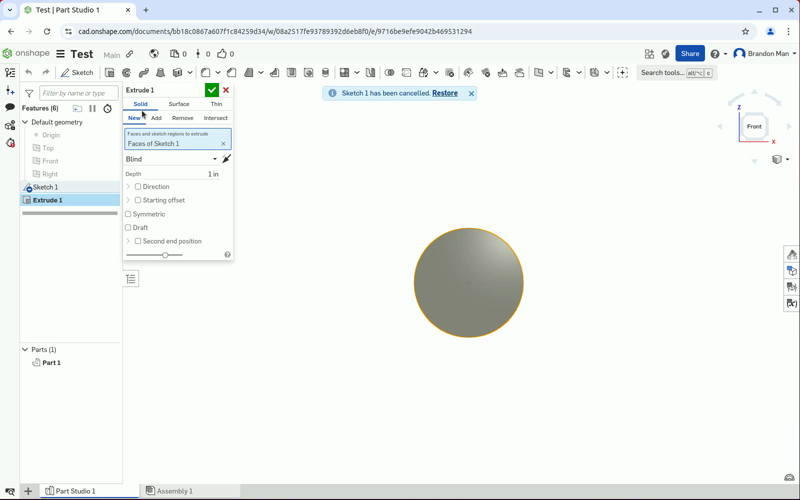
mouse_move(137, 120)
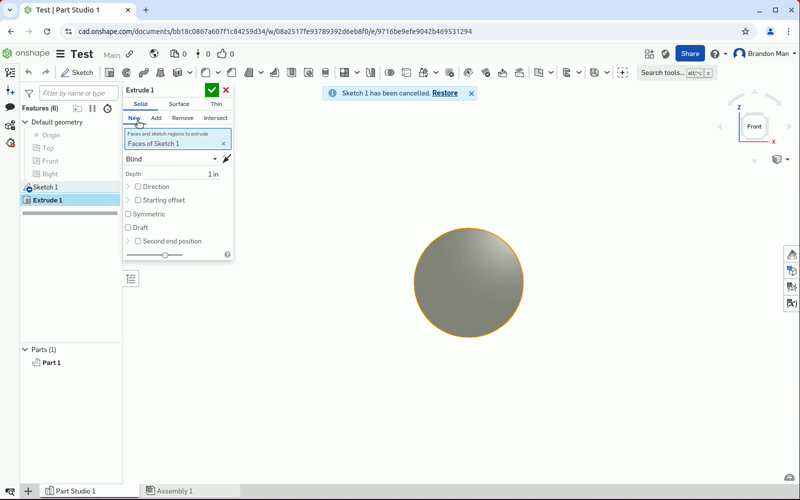
click(137, 120)
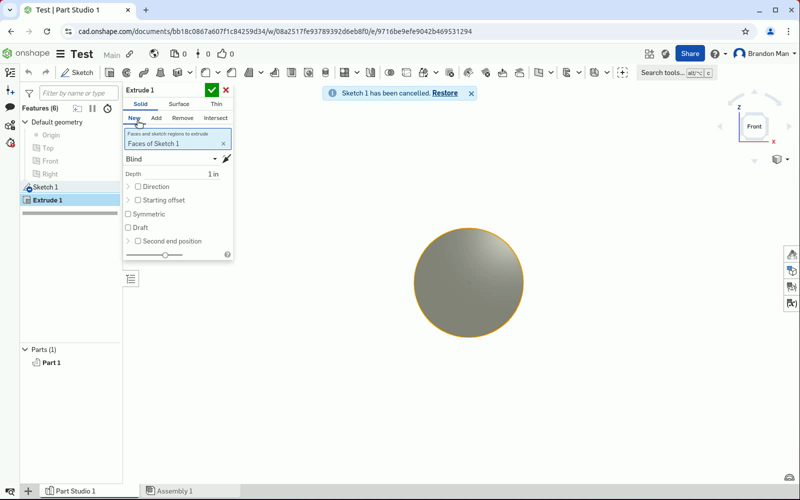
key(tab, 4)
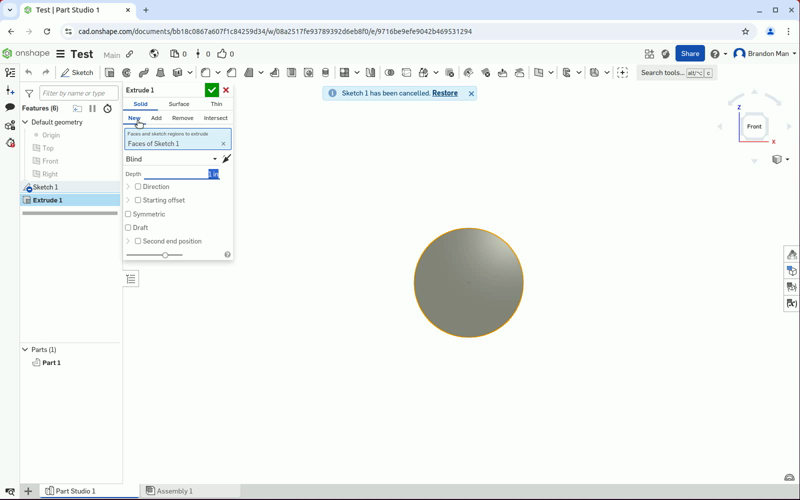
text(23.108)
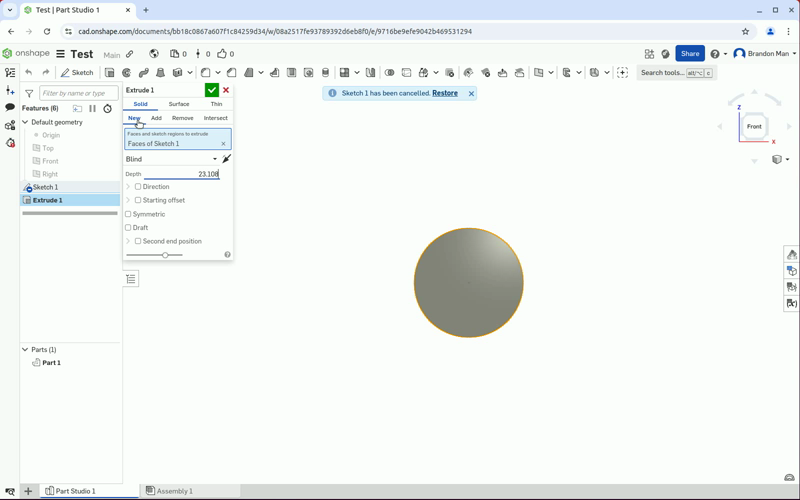
key(enter)
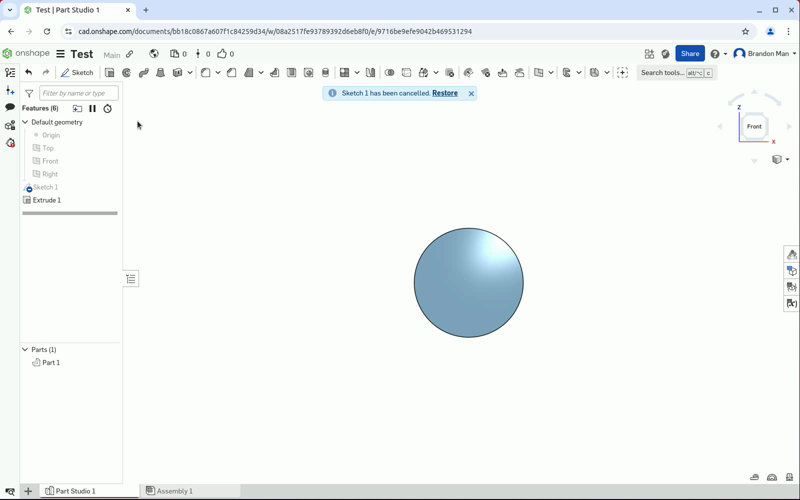
key(shift+h)
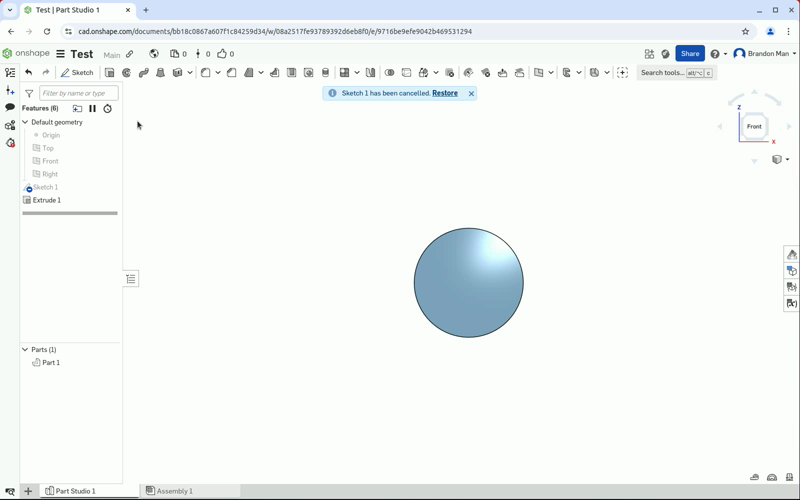
key(shift+h)
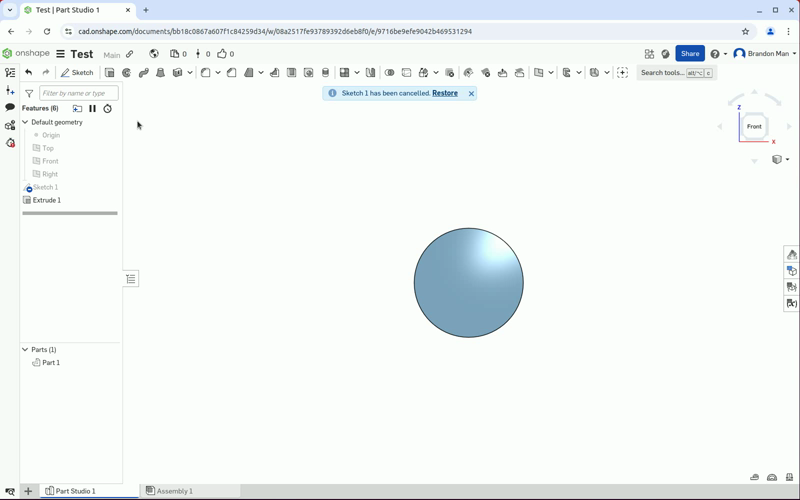
mouse_move(73, 189)
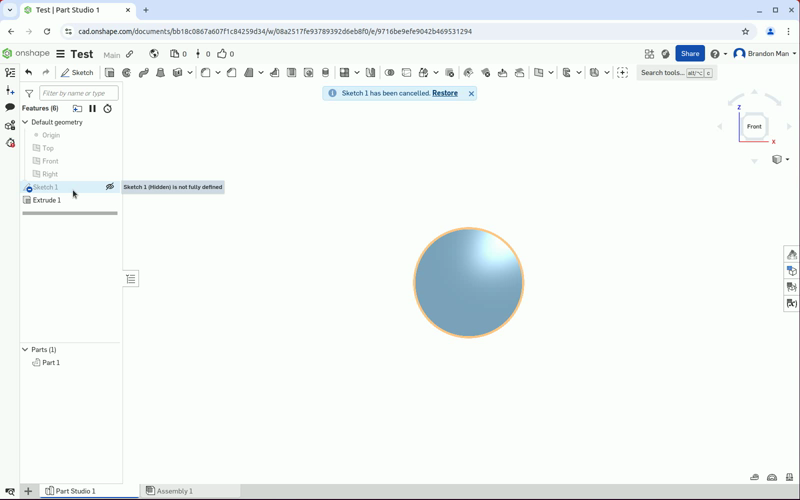
click(73, 189)
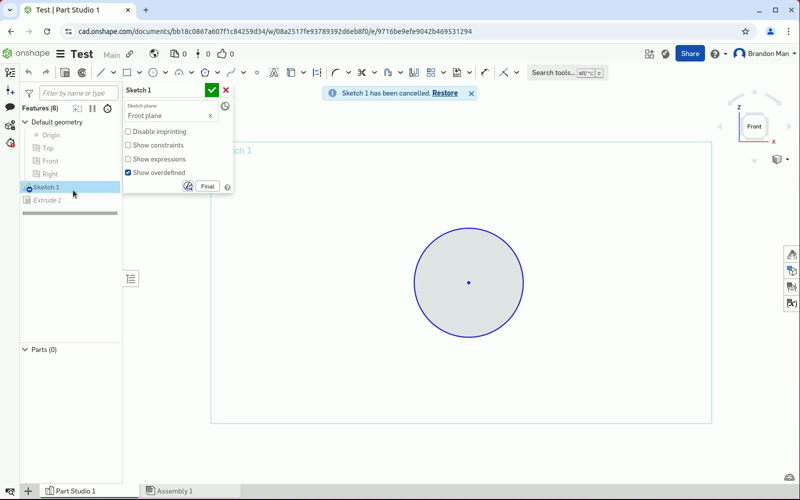
mouse_move(229, 92)
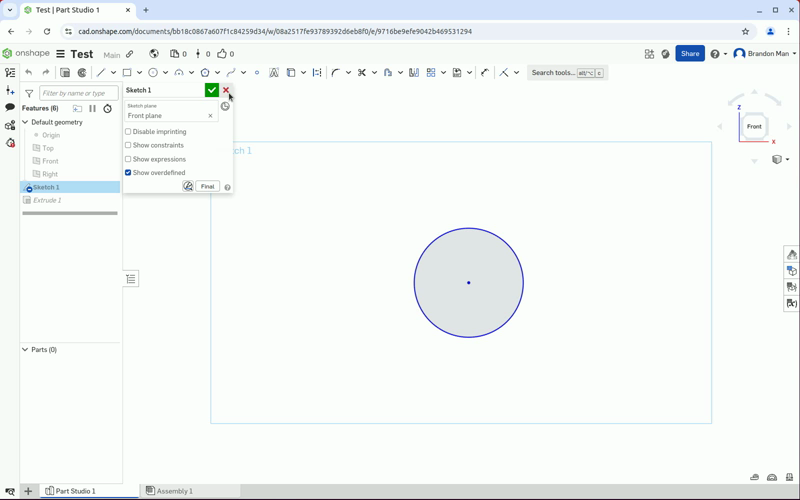
click(229, 92)
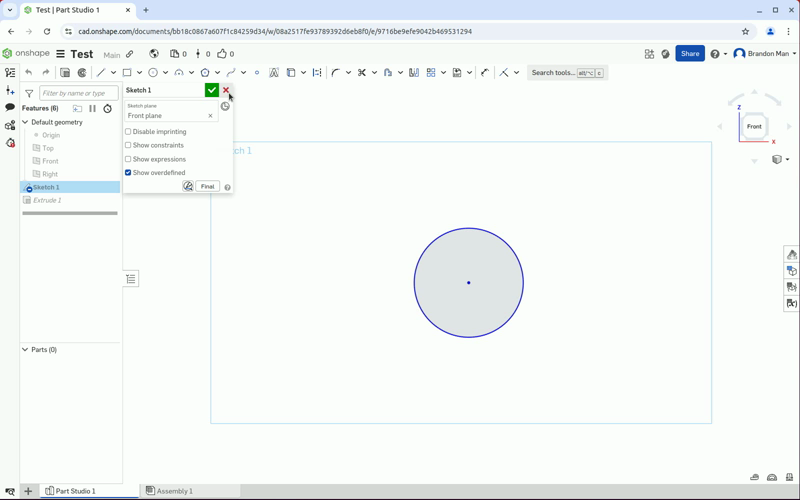
key(shift+s)
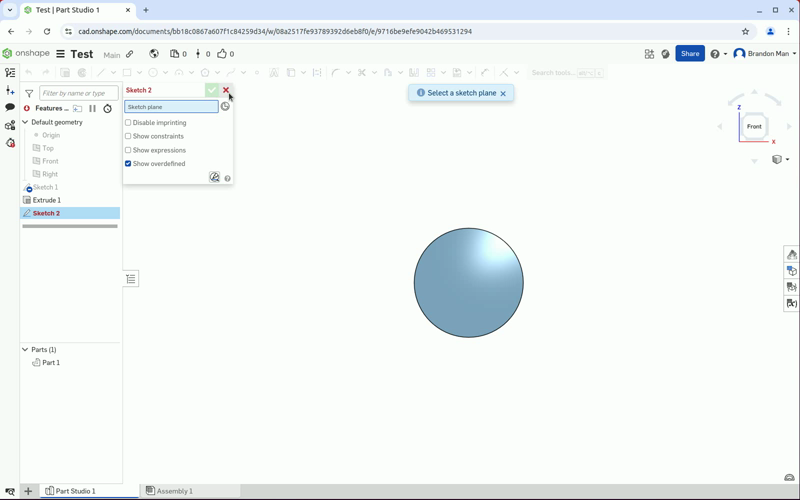
mouse_move(73, 163)
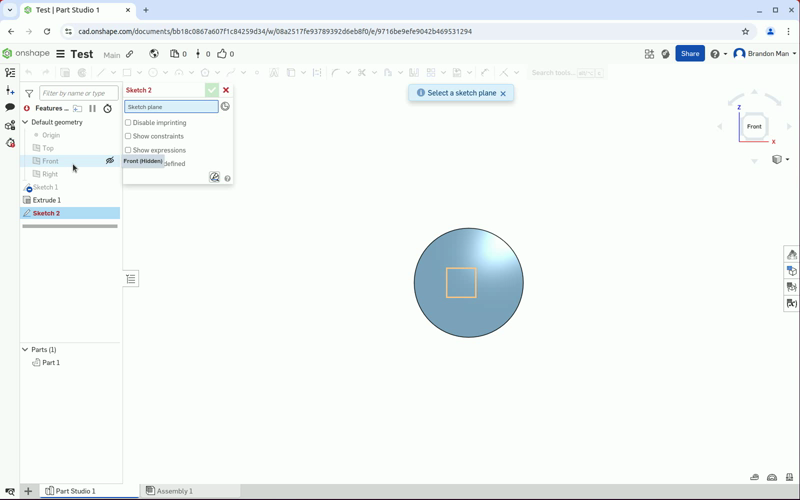
click(73, 163)
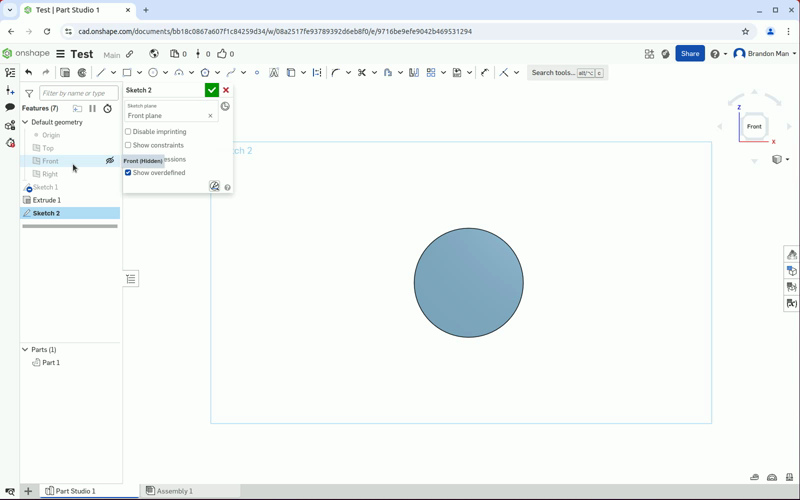
mouse_move(73, 352)
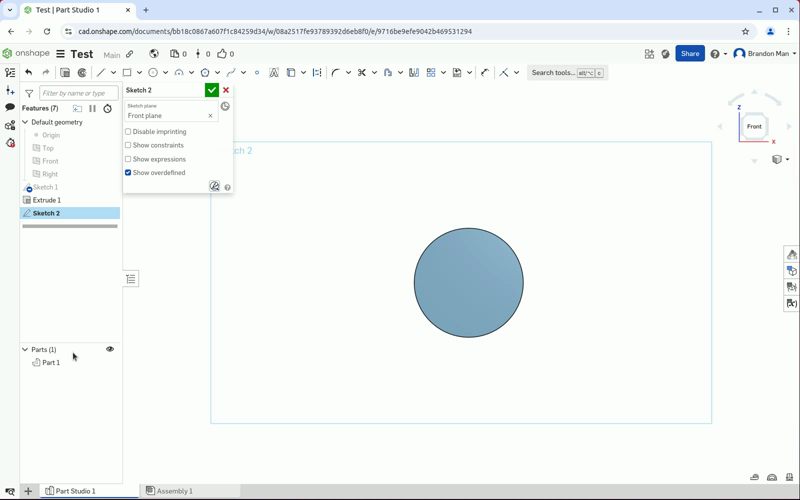
key(y)
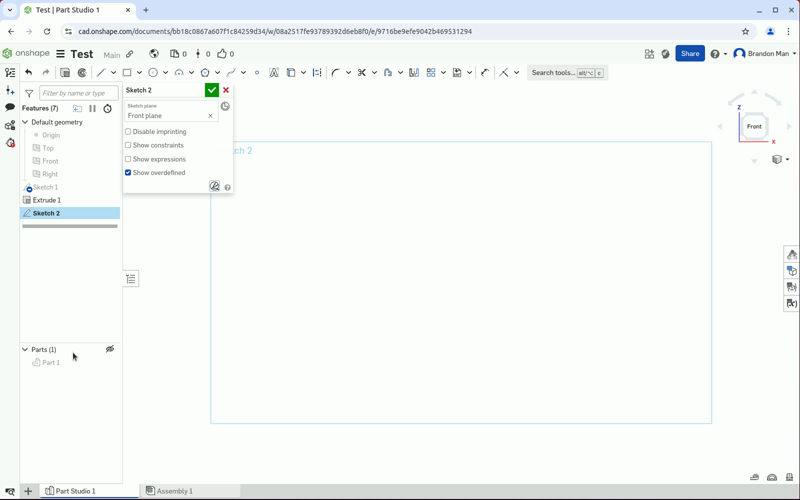
key(l)
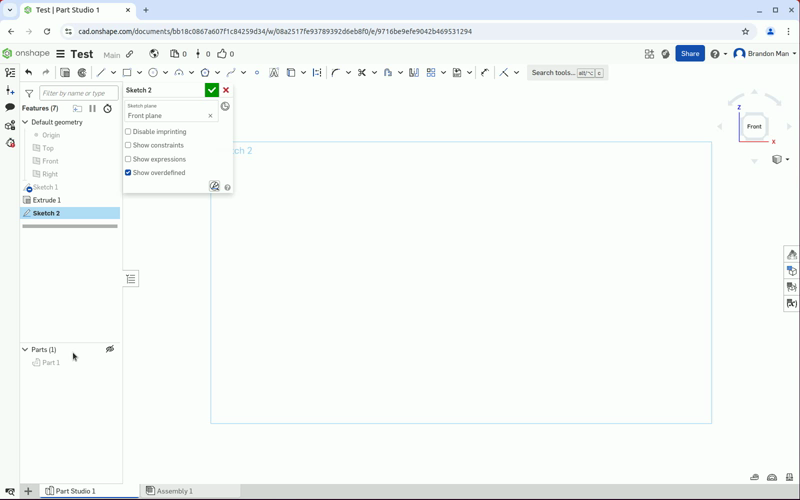
key_down(shift)
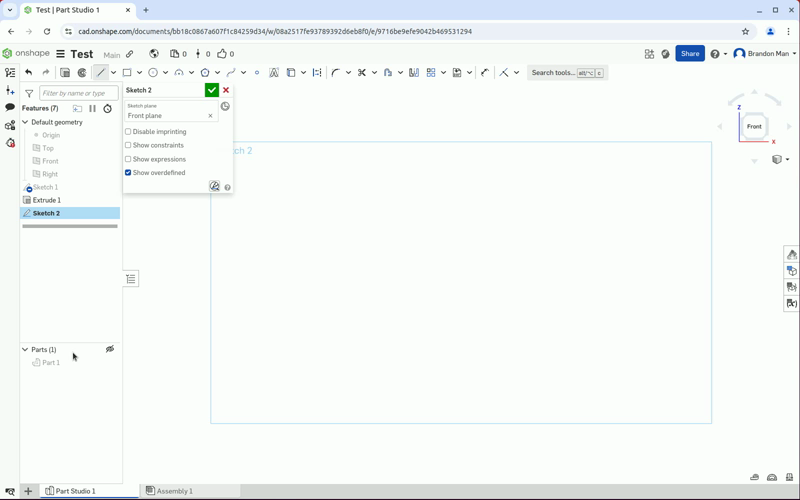
mouse_move(368, 337)
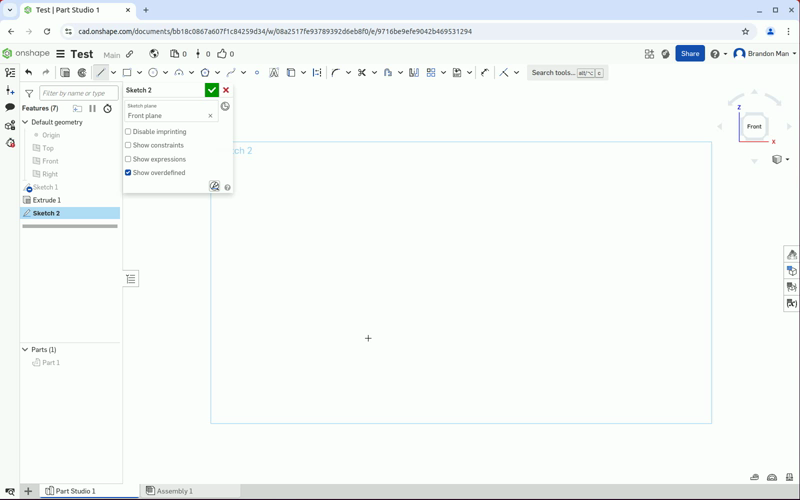
click(368, 337)
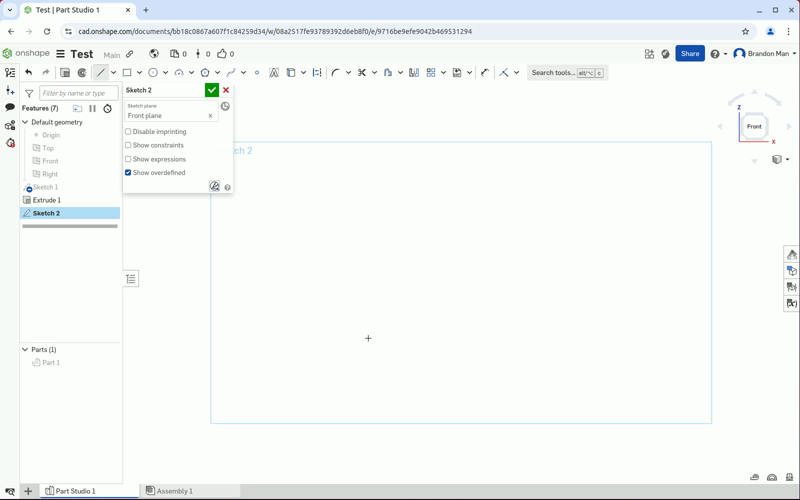
key_up(shift)
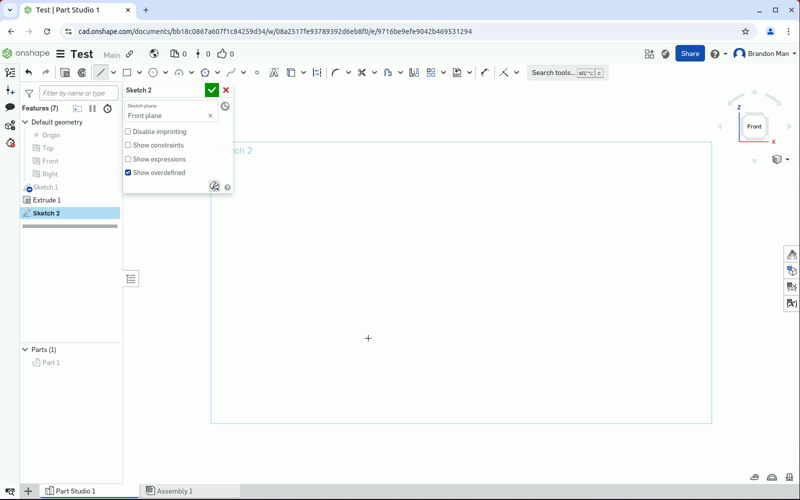
key_down(shift)
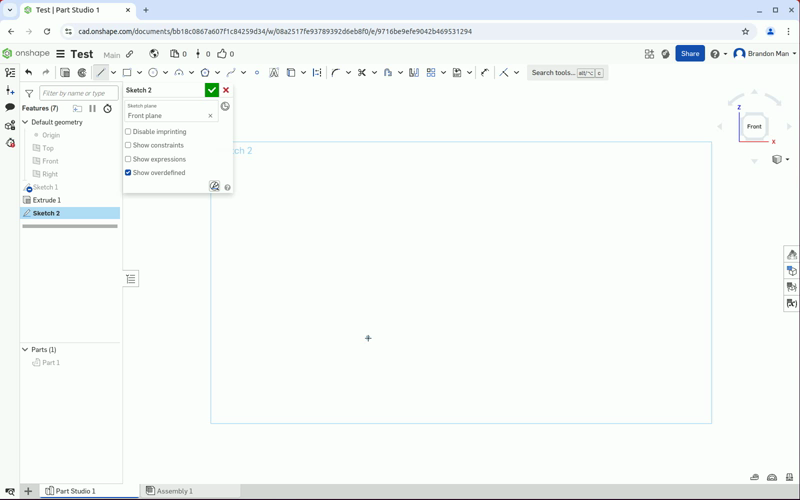
mouse_move(506, 338)
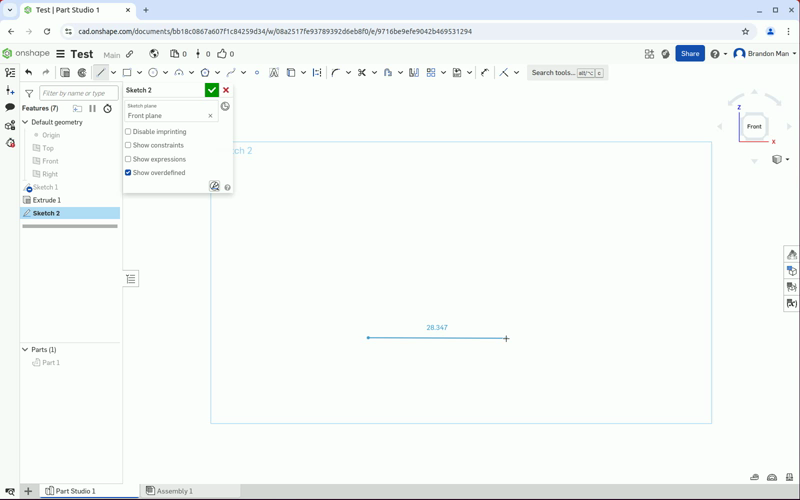
click(506, 338)
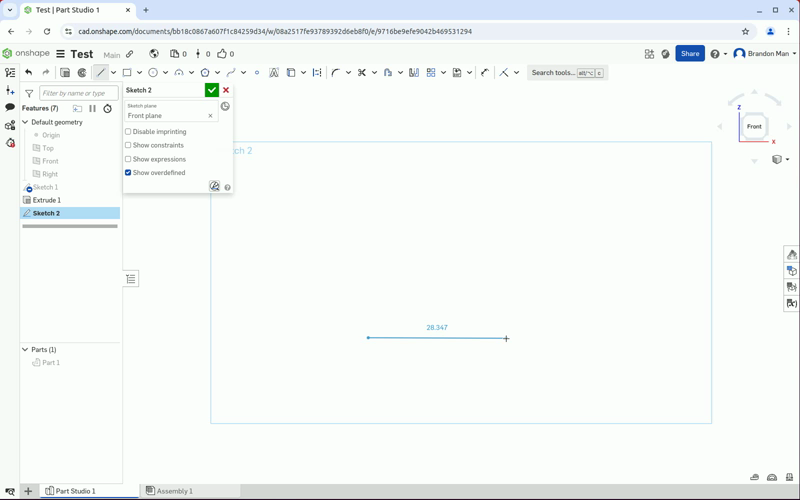
key_up(shift)
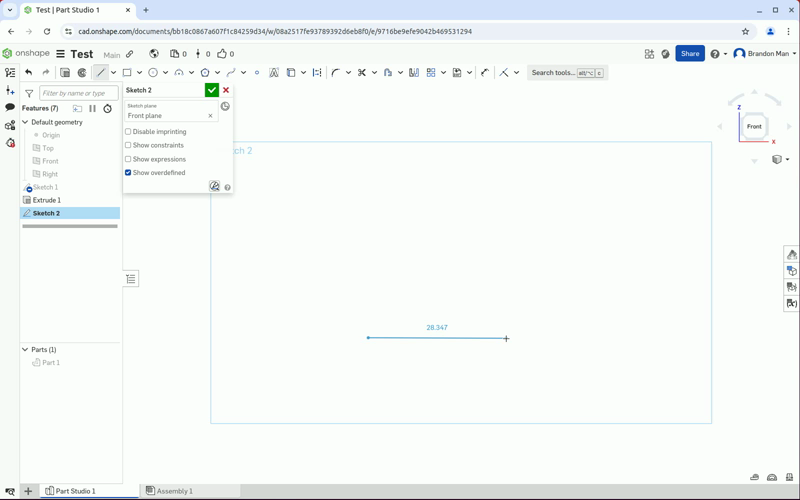
key_down(shift)
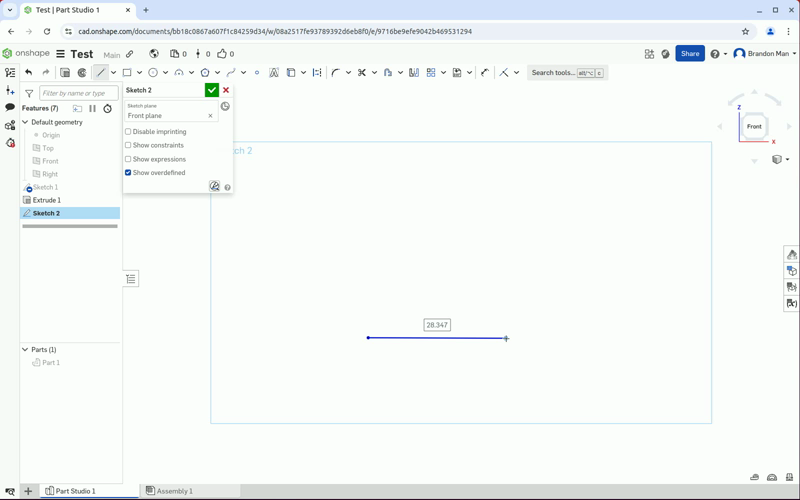
mouse_move(506, 228)
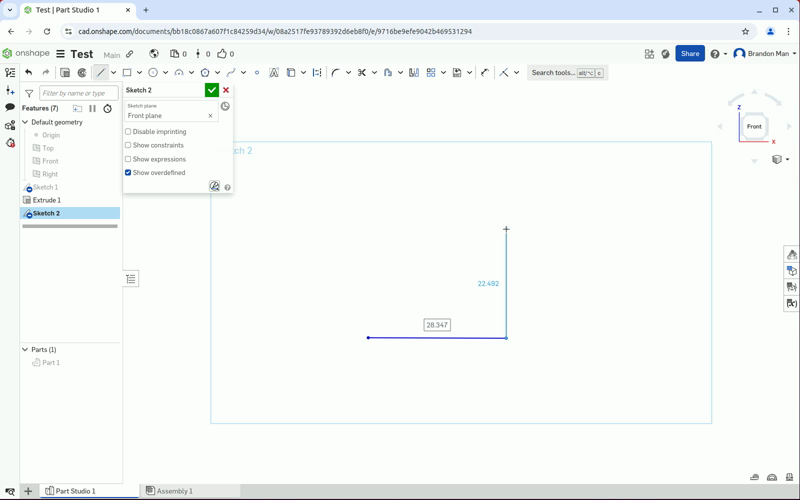
click(506, 228)
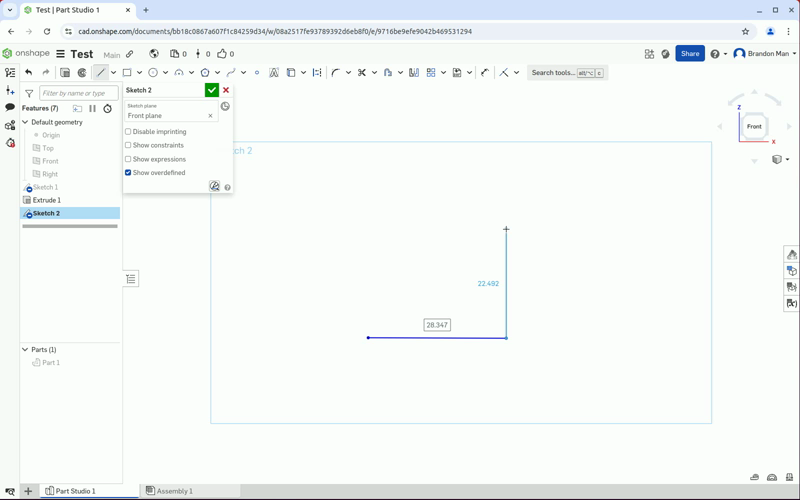
key_up(shift)
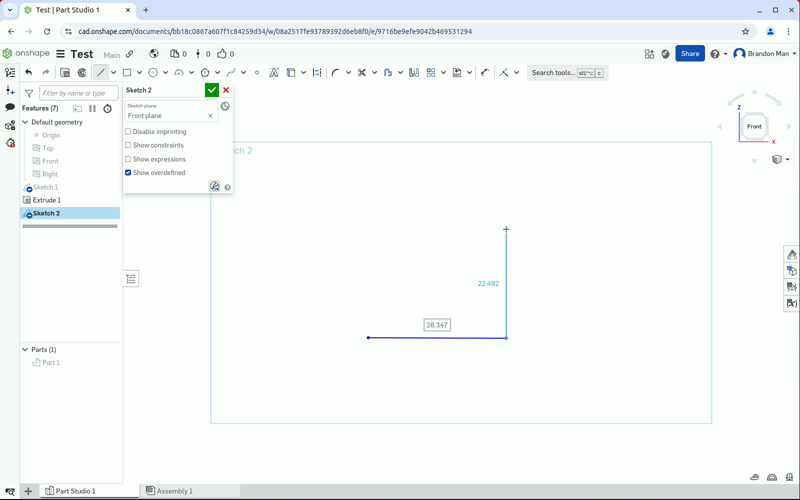
key_down(shift)
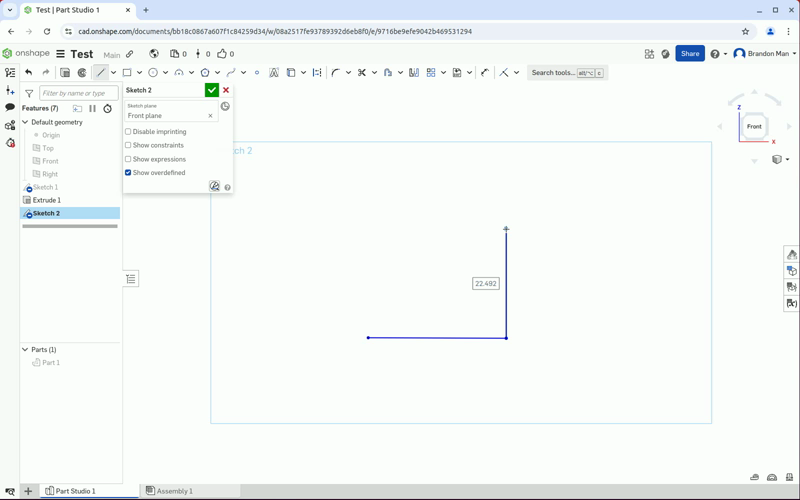
mouse_move(368, 228)
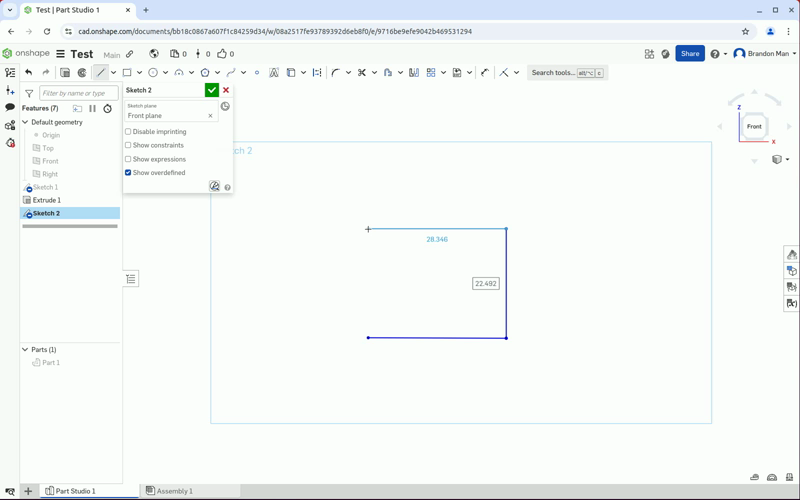
click(368, 228)
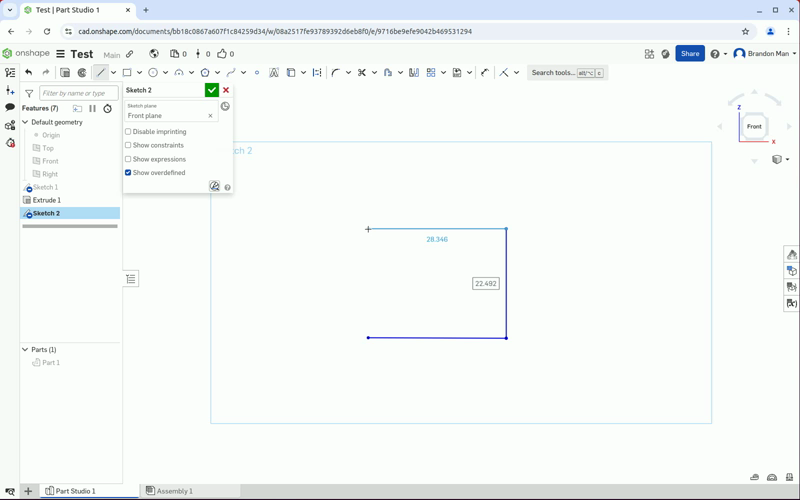
key_up(shift)
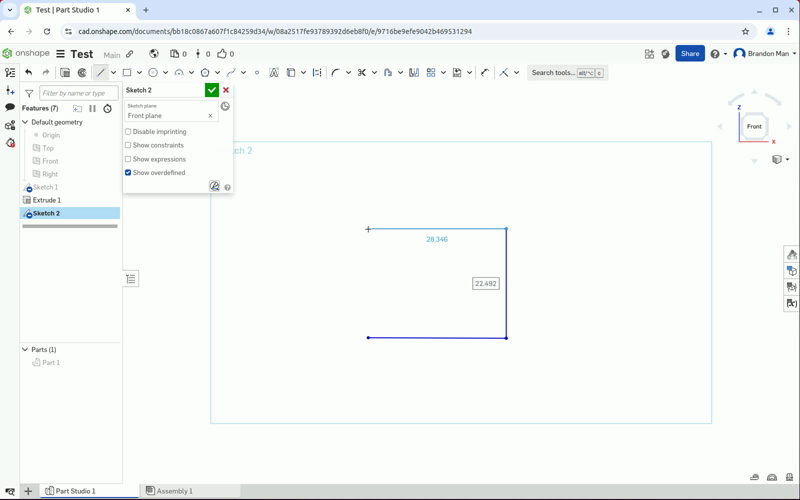
key_down(shift)
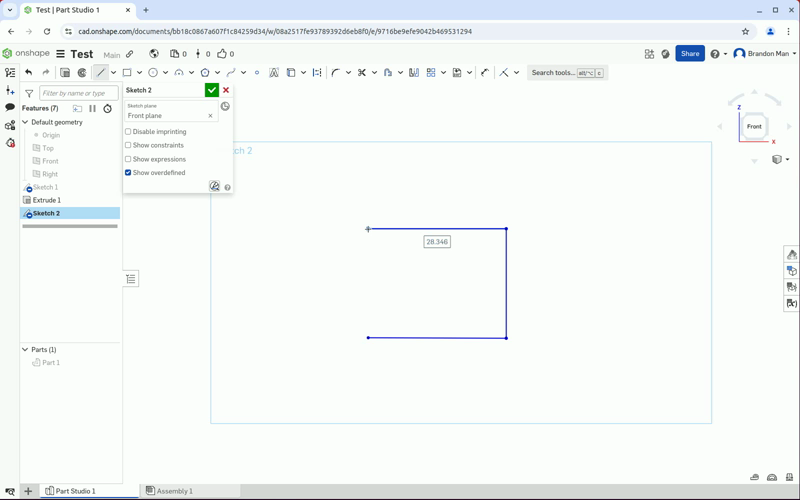
mouse_move(368, 337)
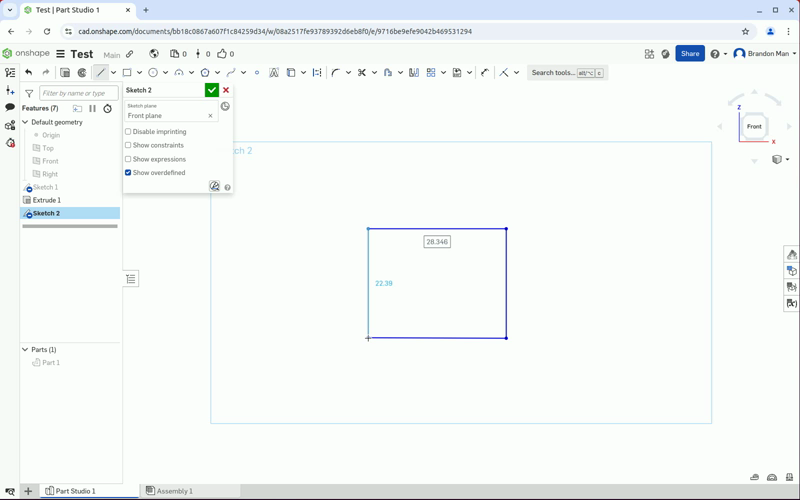
key_up(shift)
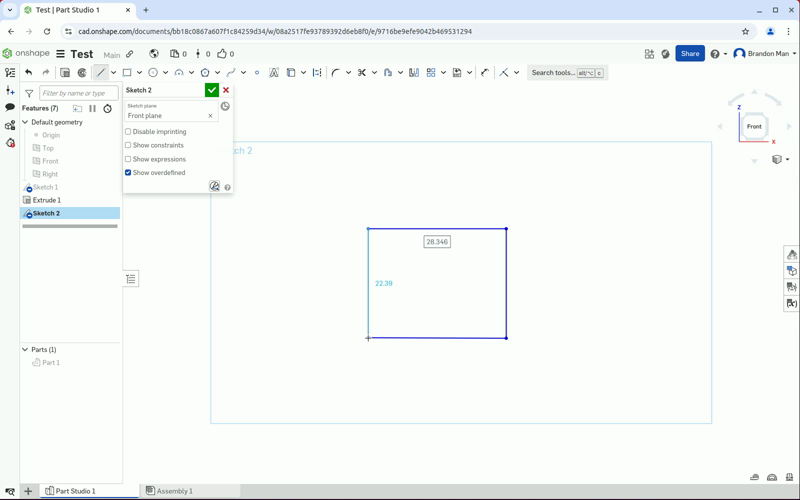
click(368, 337)
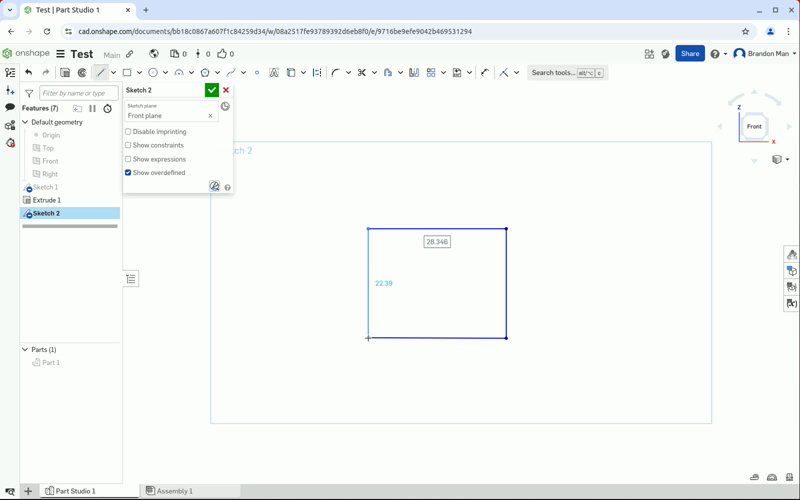
key(esc)
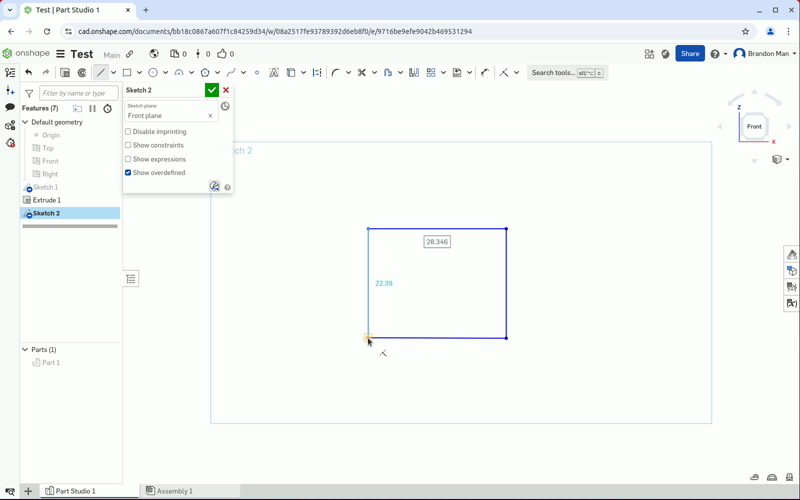
mouse_move(416, 319)
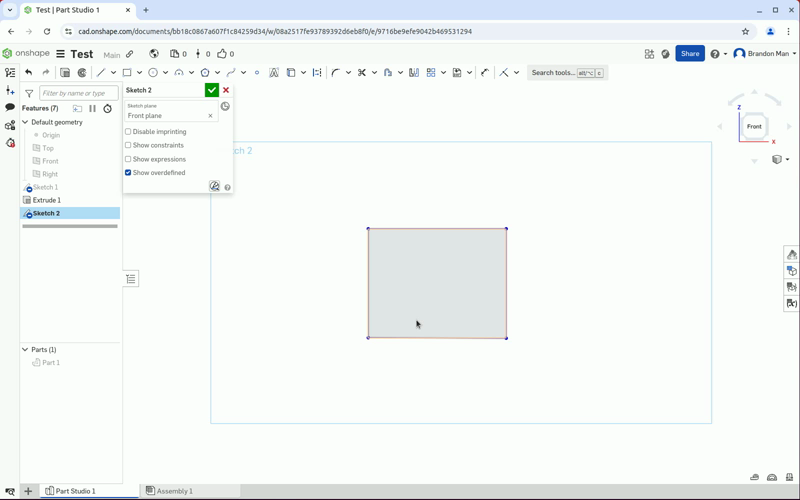
click(416, 319)
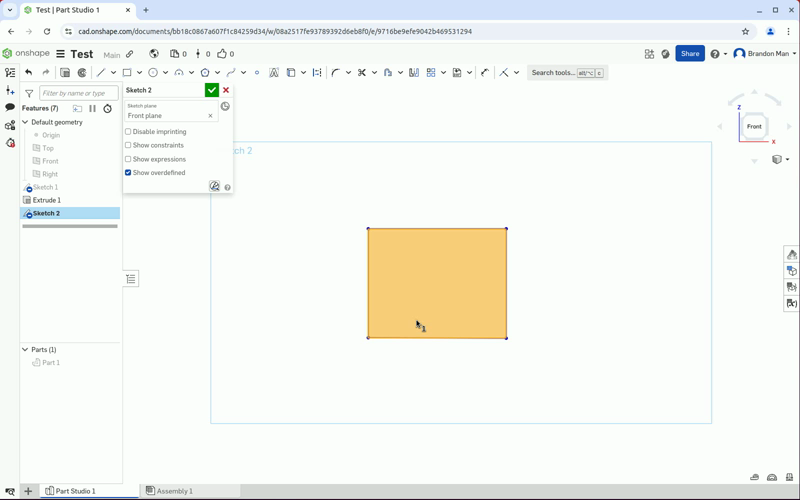
mouse_move(73, 352)
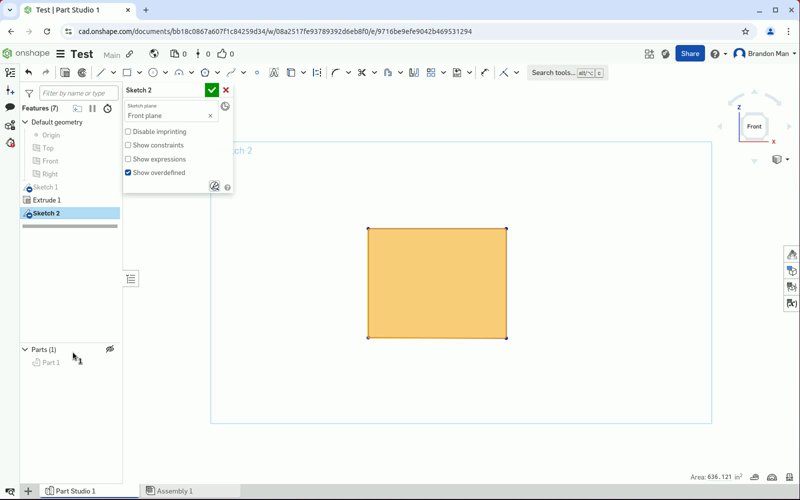
key(shift+y)
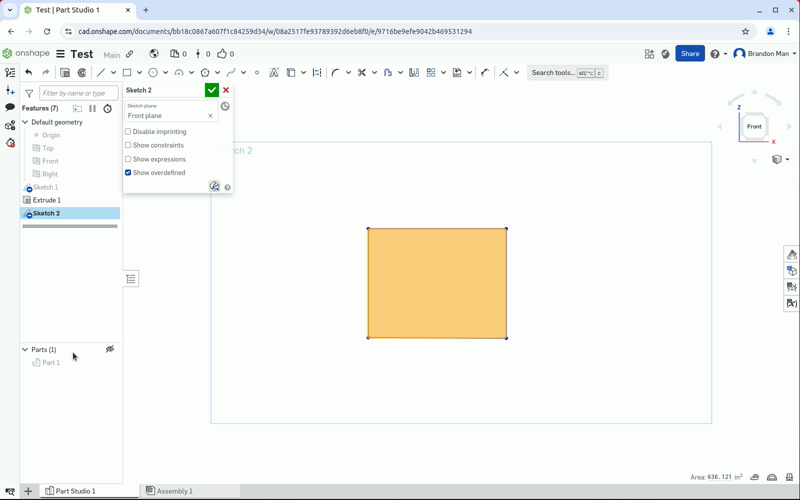
key(shift+e)
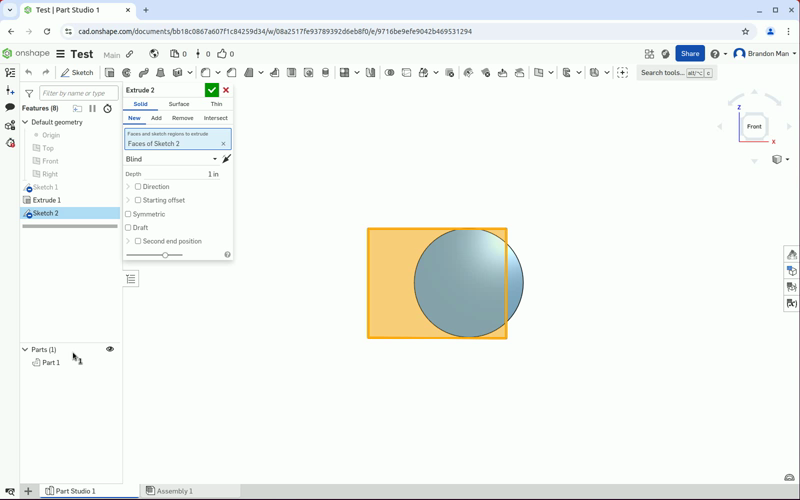
mouse_move(143, 106)
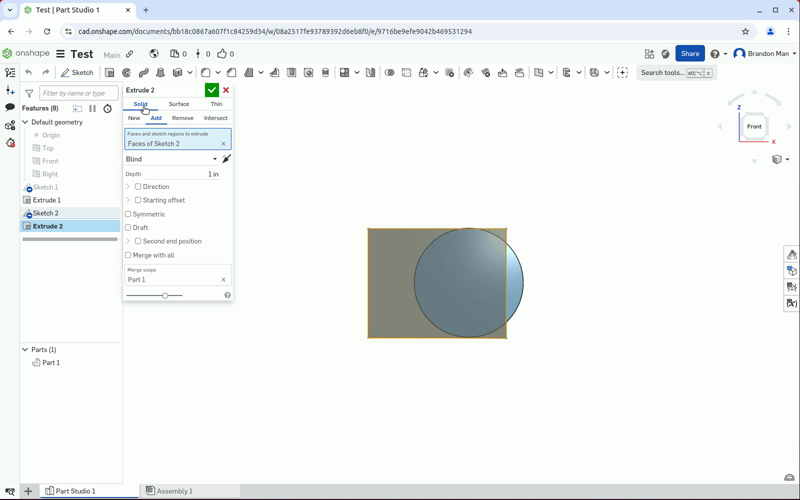
click(143, 106)
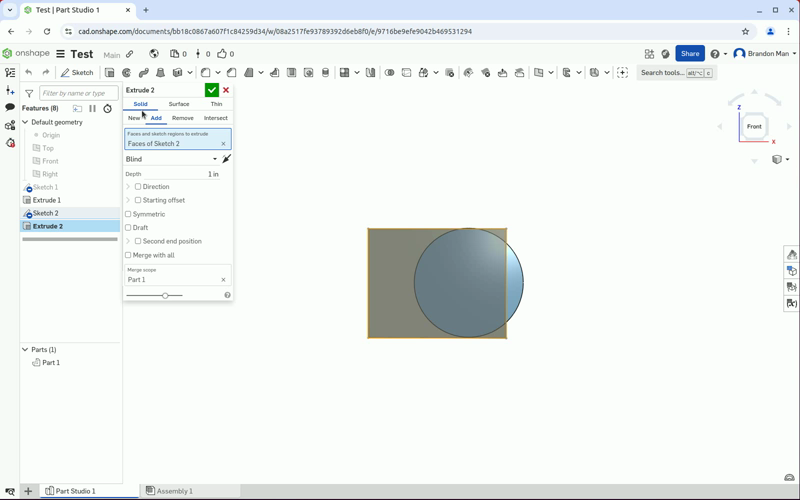
mouse_move(137, 120)
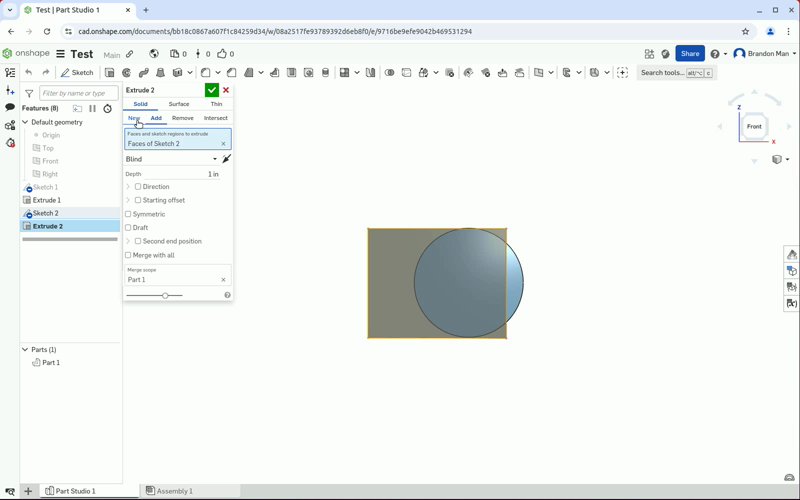
click(137, 120)
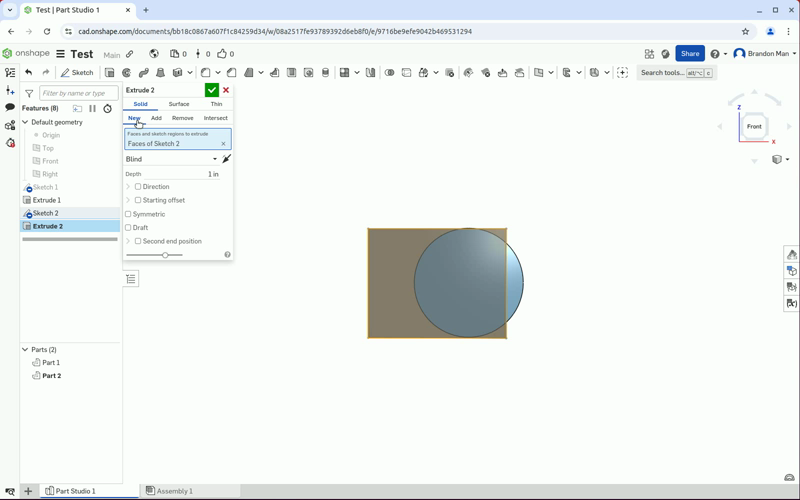
key(tab, 4)
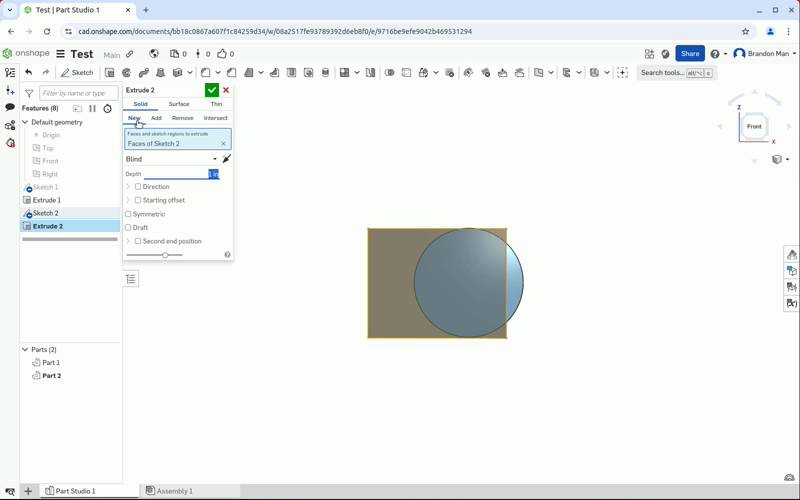
text(-7.462)
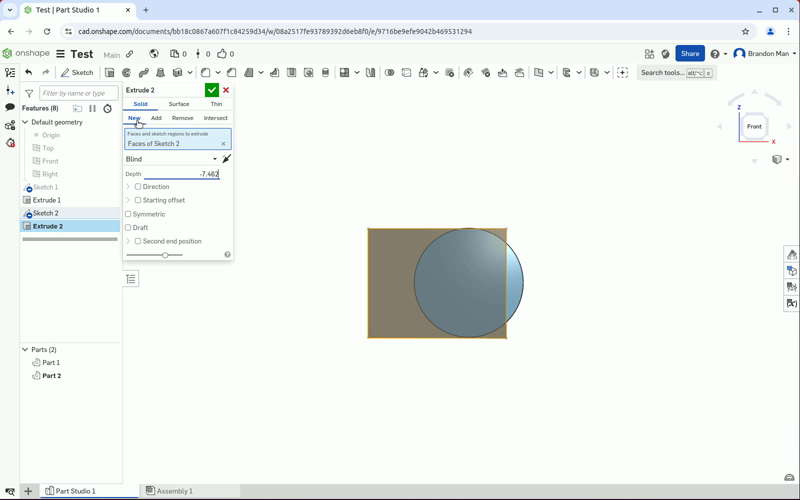
key(enter)
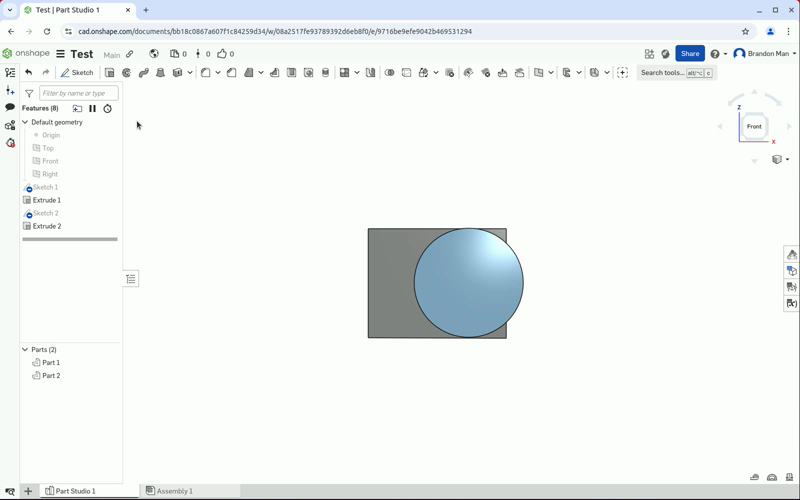
key(shift+h)
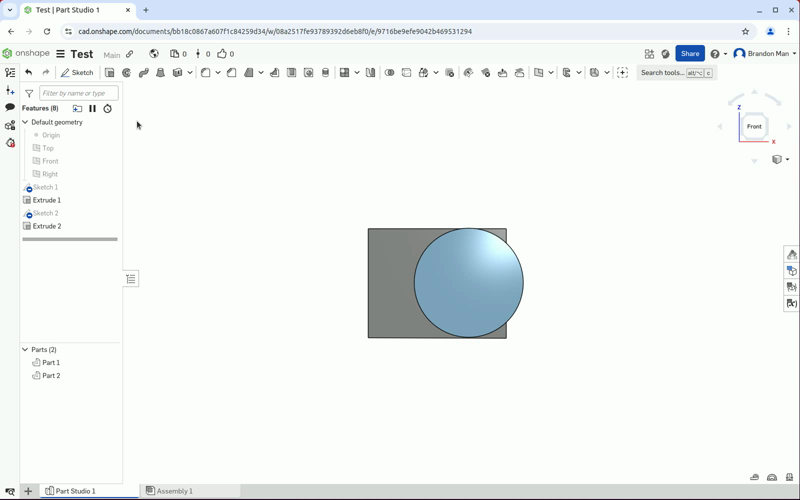
key(shift+h)
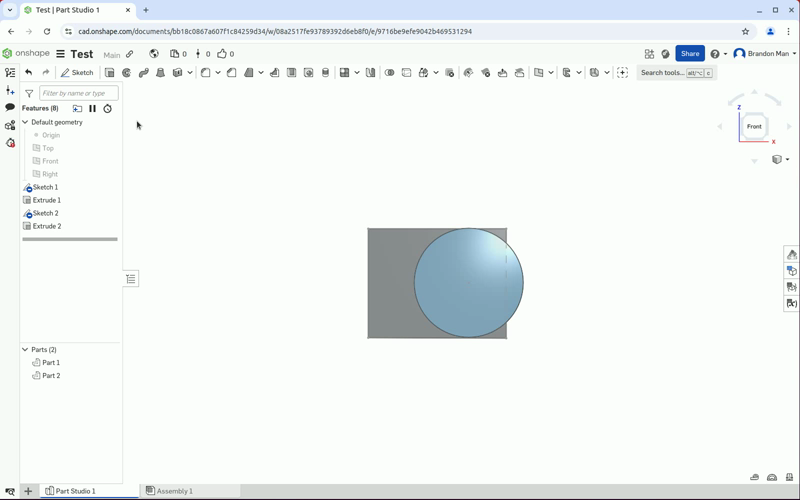
key(shift+7)
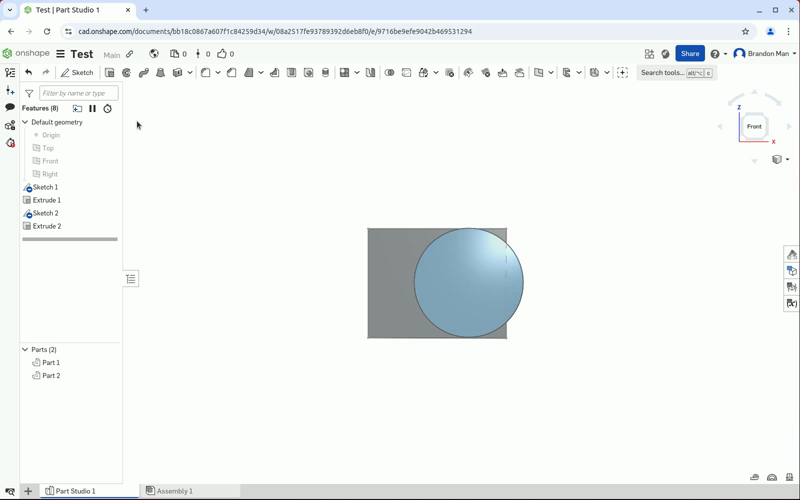
key(left, 2)
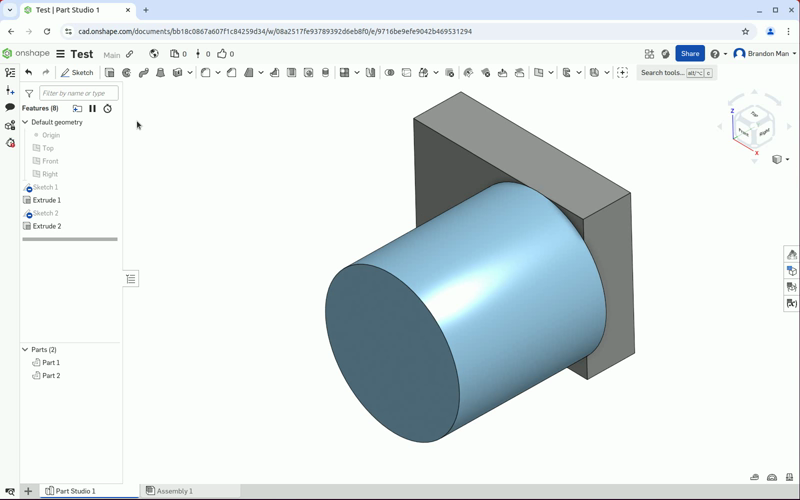
key(down, 2)
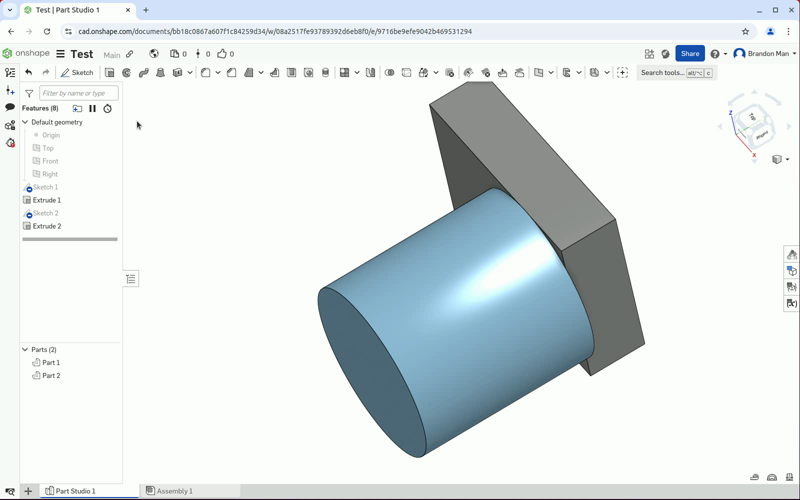
key(up, 2)
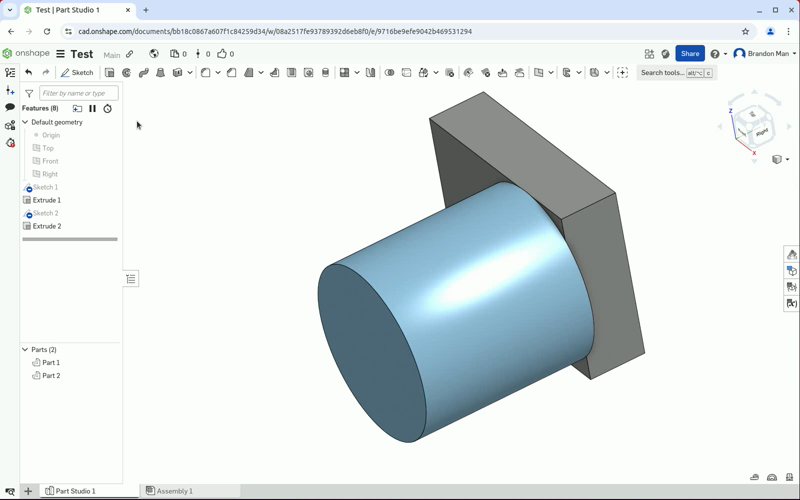
key(right, 2)
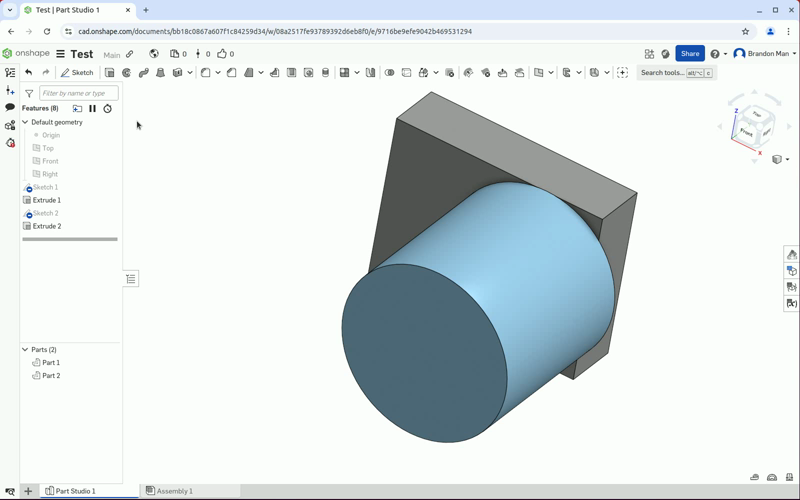
mouse_move(73, 189)
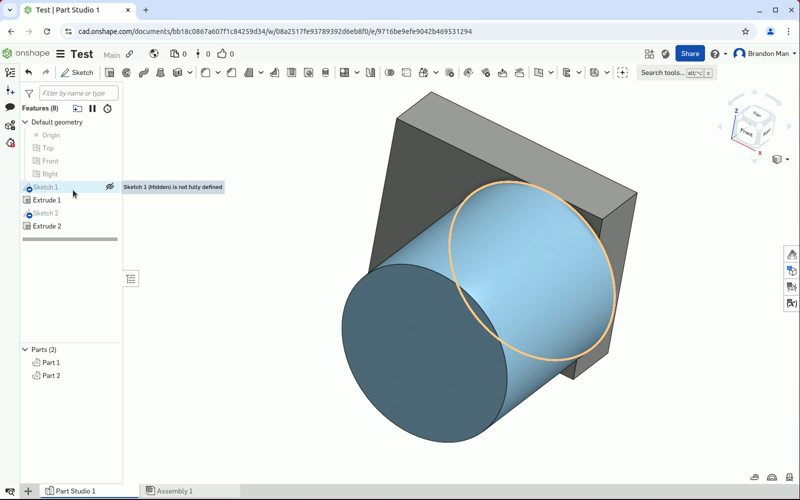
click(73, 189)